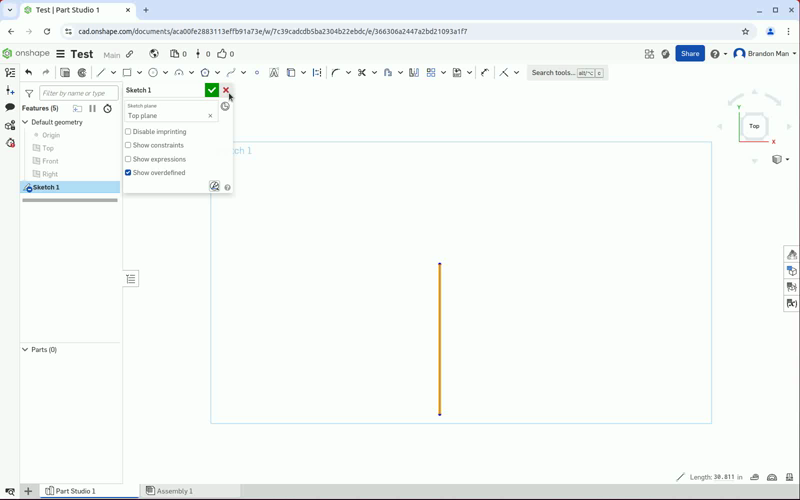
key(shift+h)
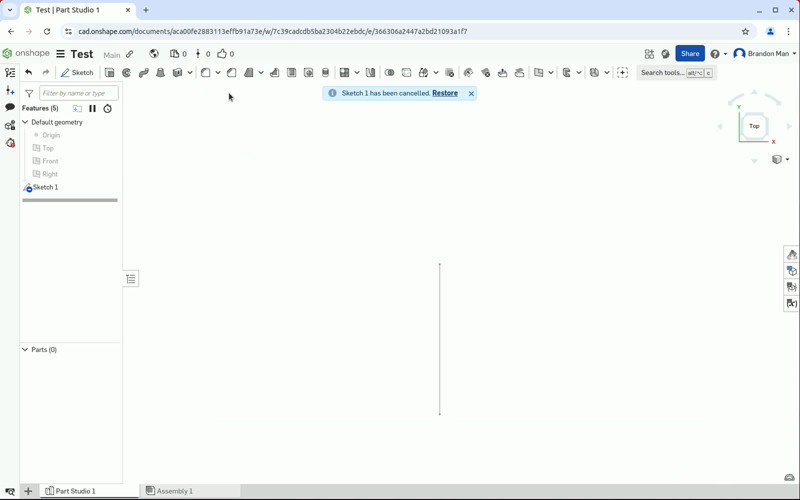
key(shift+s)
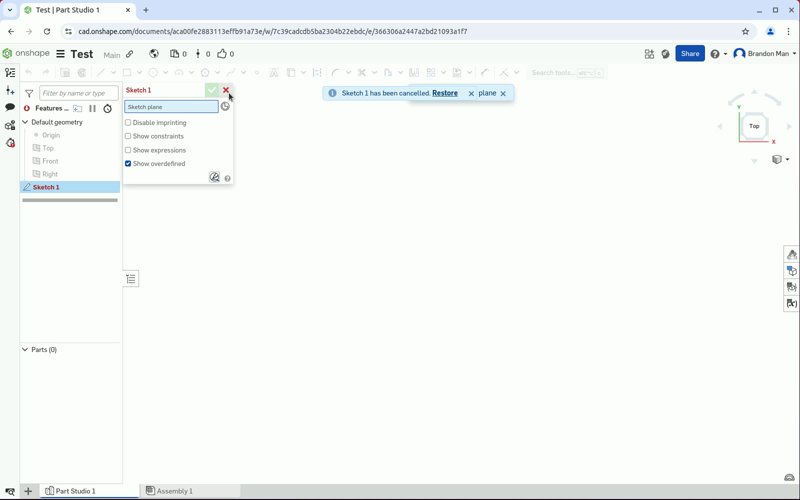
mouse_move(73, 150)
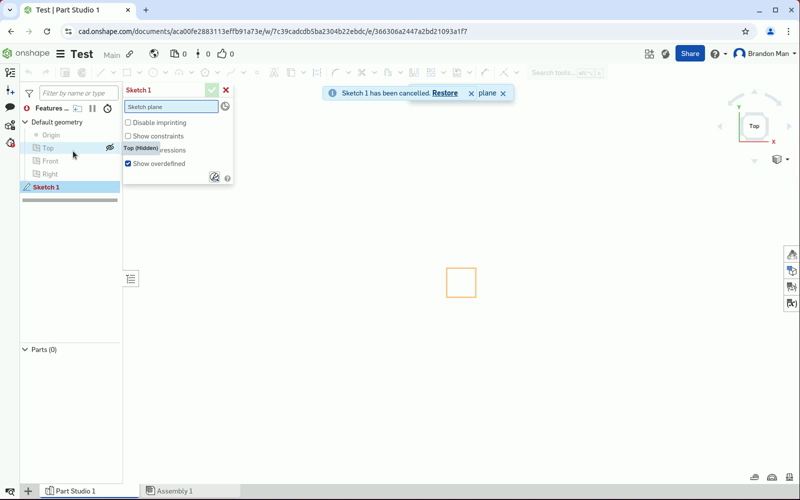
click(73, 150)
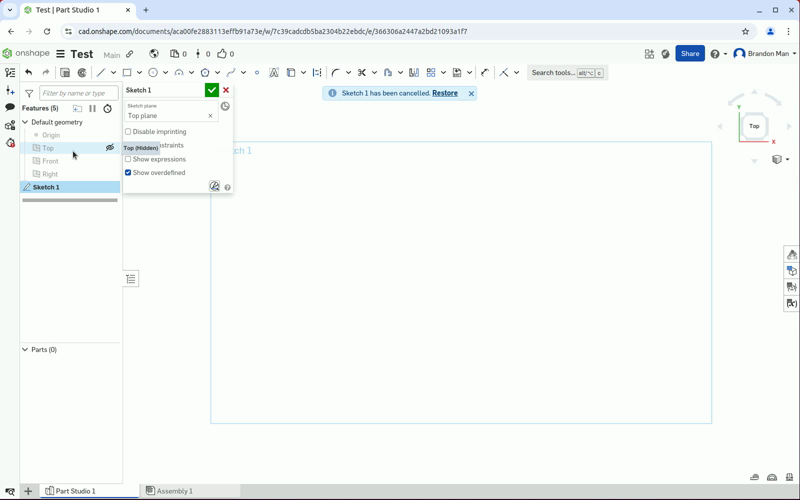
mouse_move(73, 352)
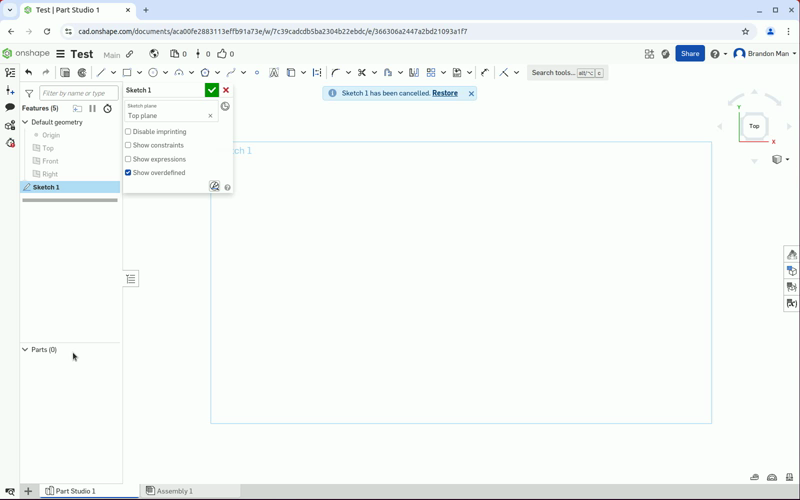
key(y)
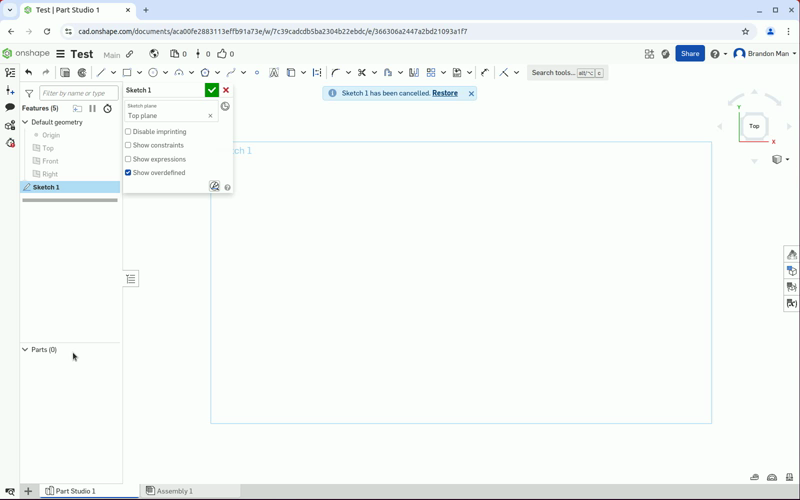
key(c)
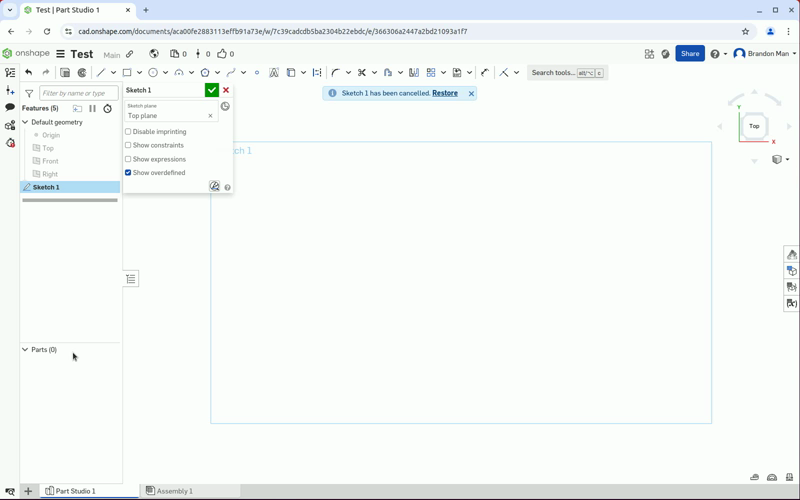
key_down(shift)
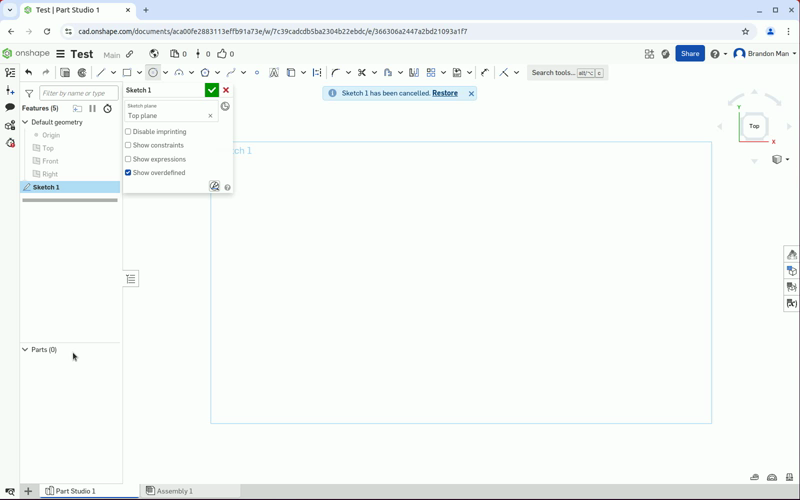
mouse_move(461, 282)
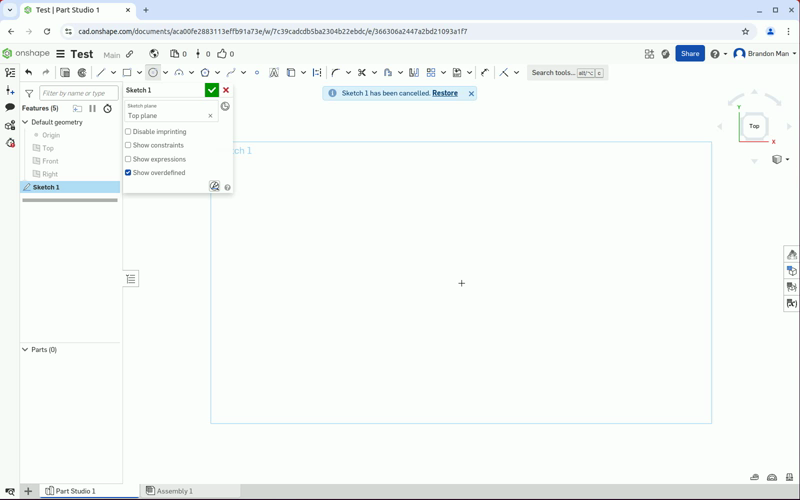
click(461, 282)
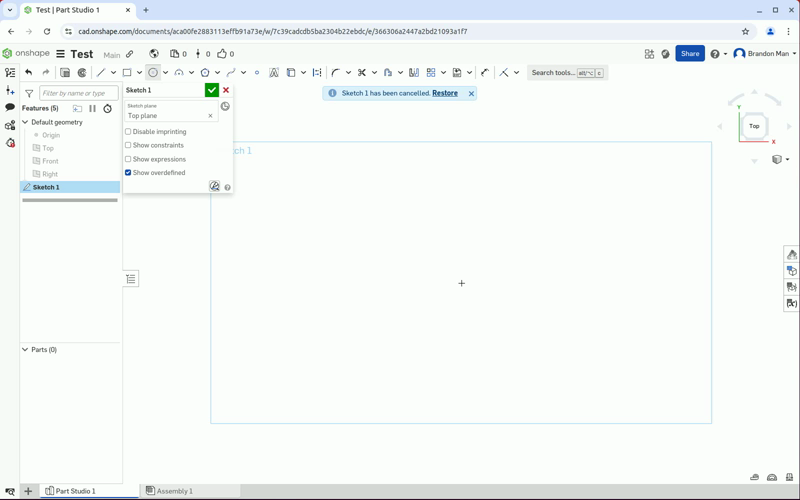
key_up(shift)
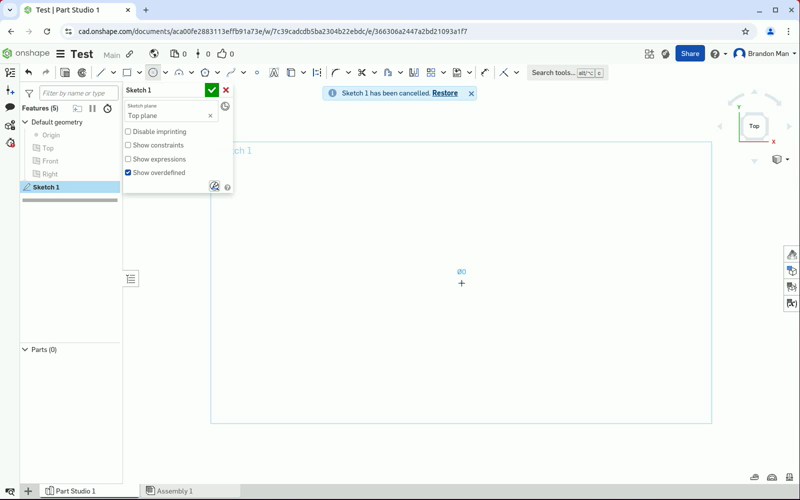
mouse_move(464, 282)
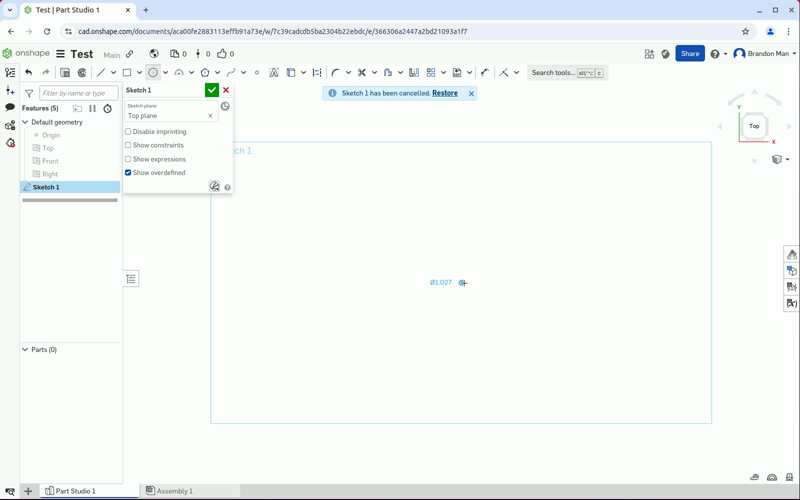
scroll(6)
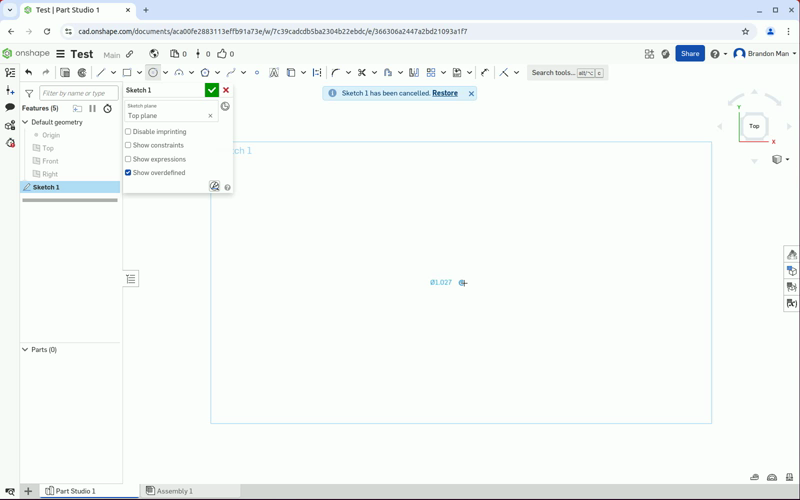
scroll(6)
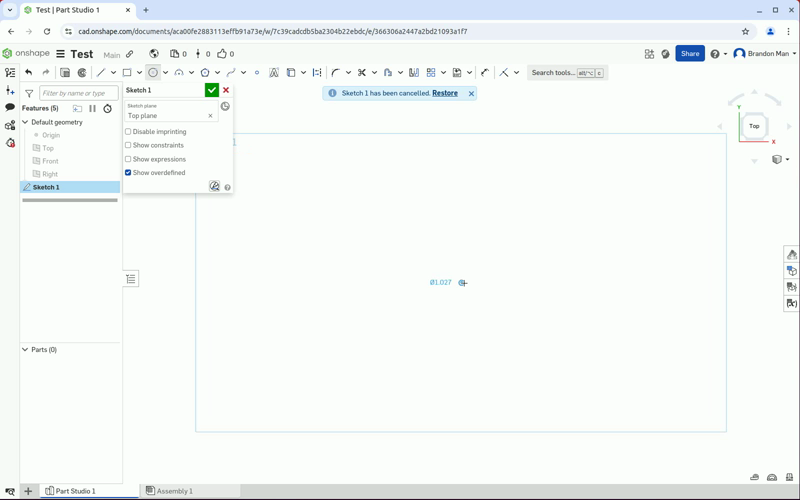
scroll(6)
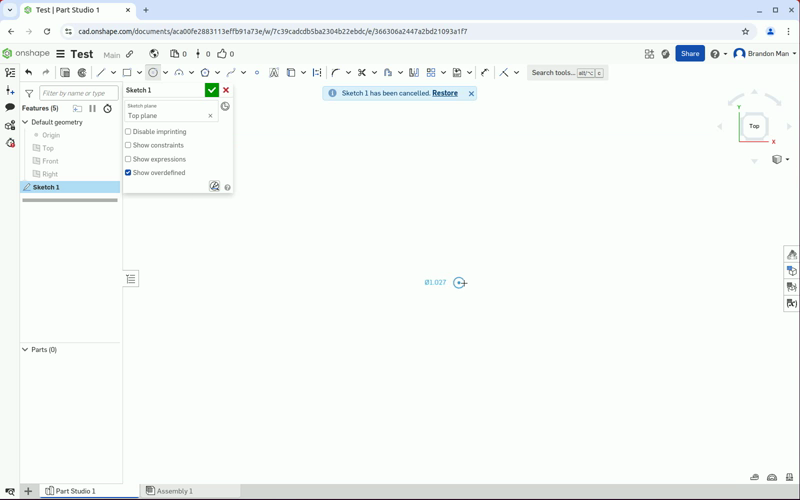
scroll(6)
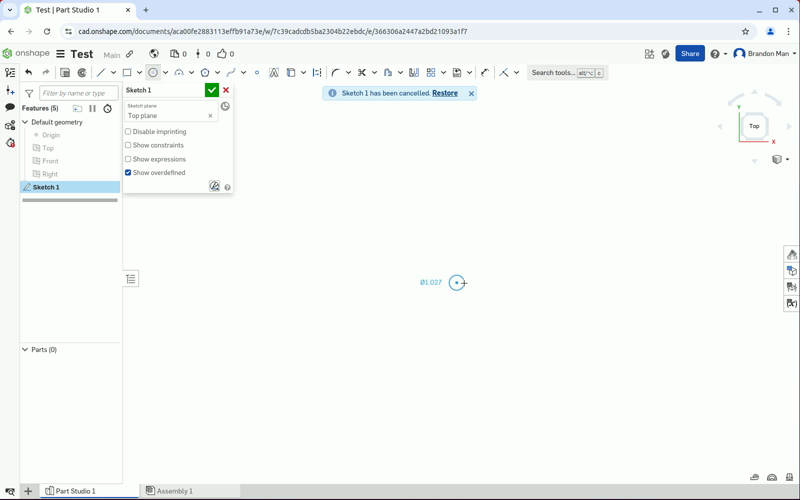
scroll(6)
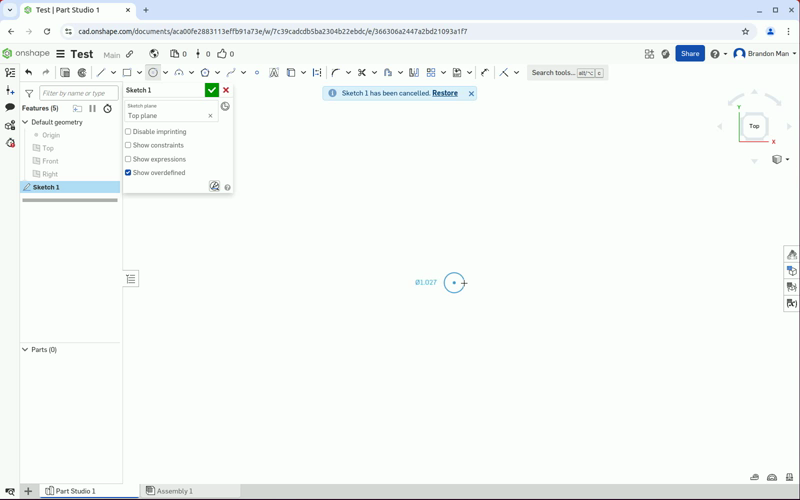
scroll(6)
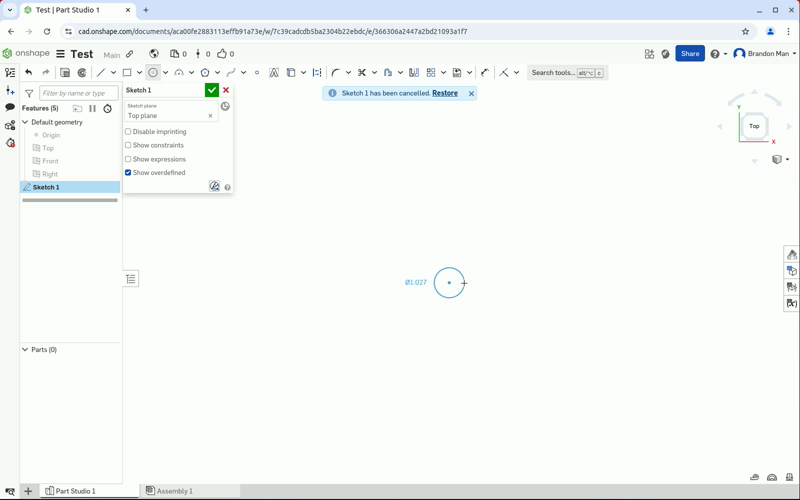
scroll(6)
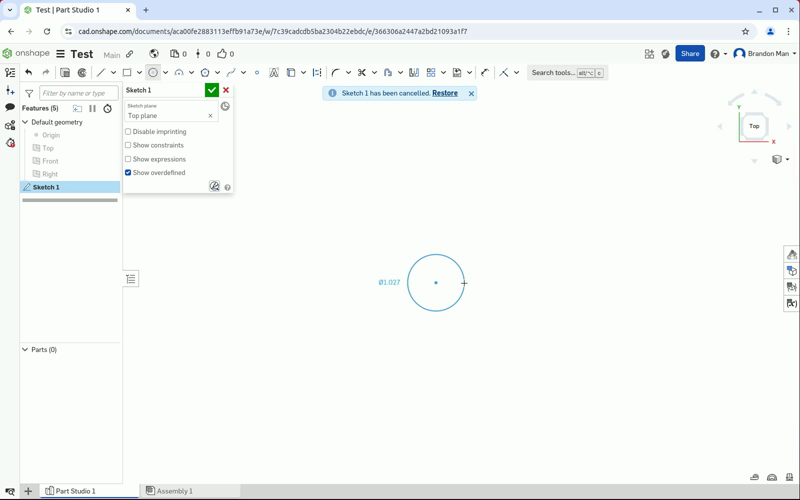
click(464, 282)
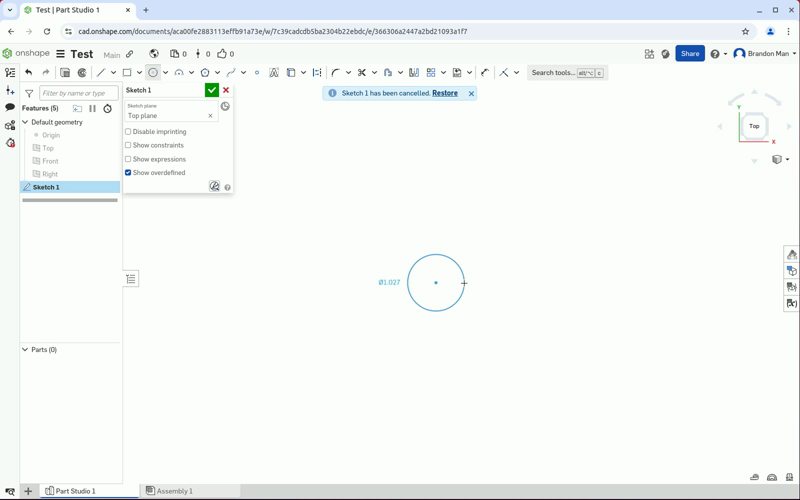
scroll(-6)
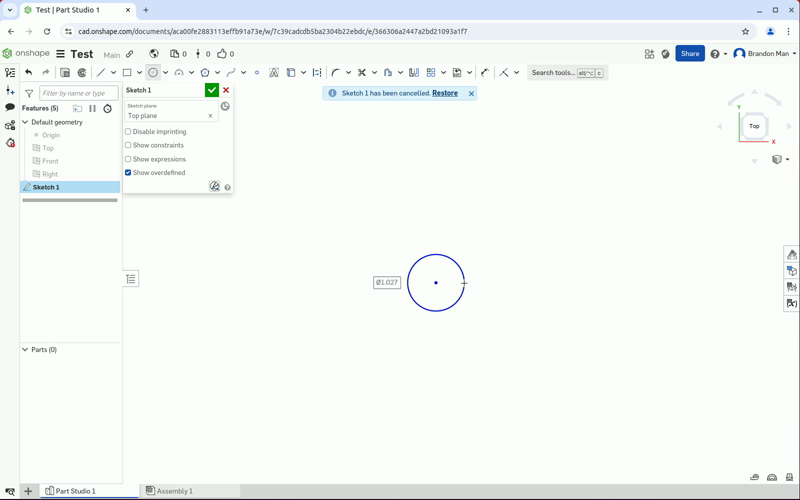
scroll(-6)
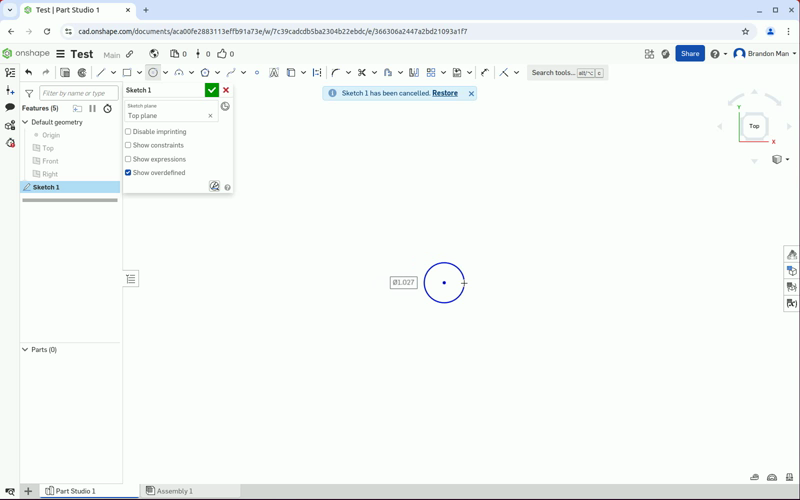
scroll(-6)
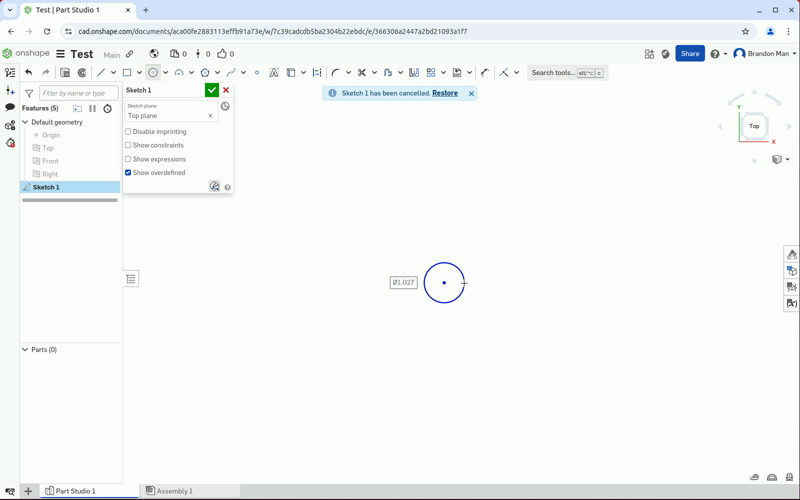
scroll(-6)
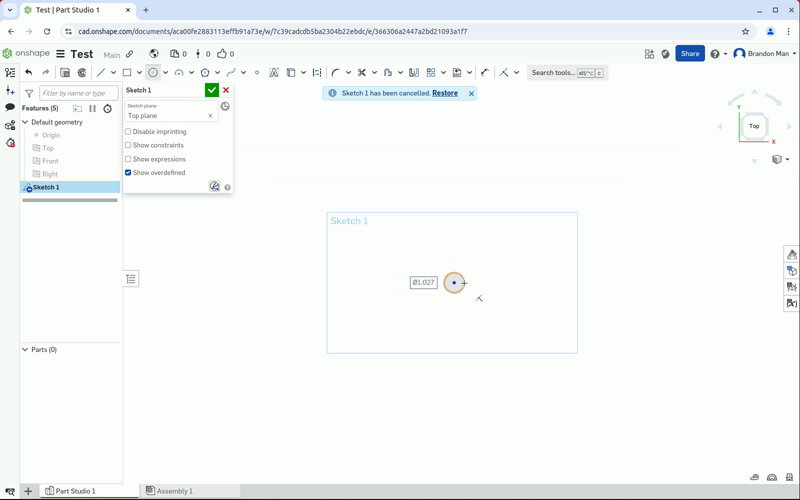
scroll(-6)
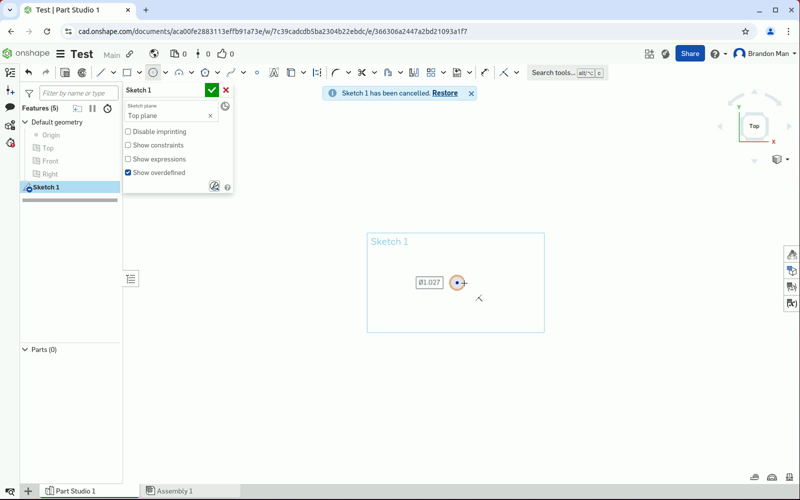
scroll(-6)
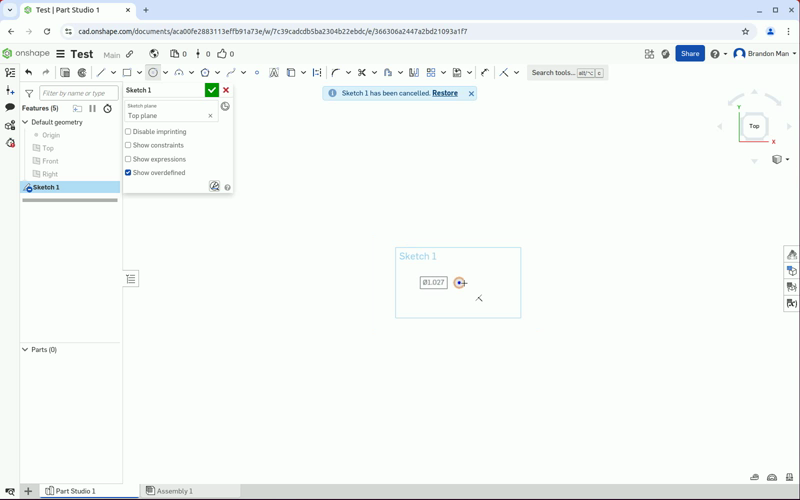
scroll(-6)
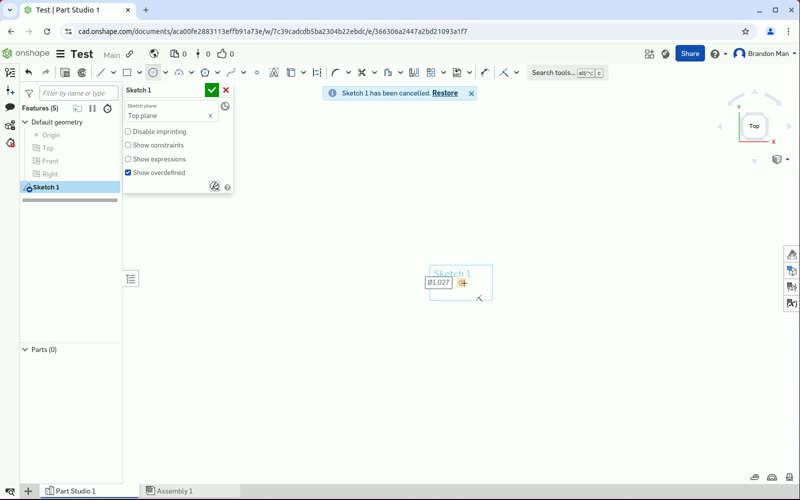
key(esc)
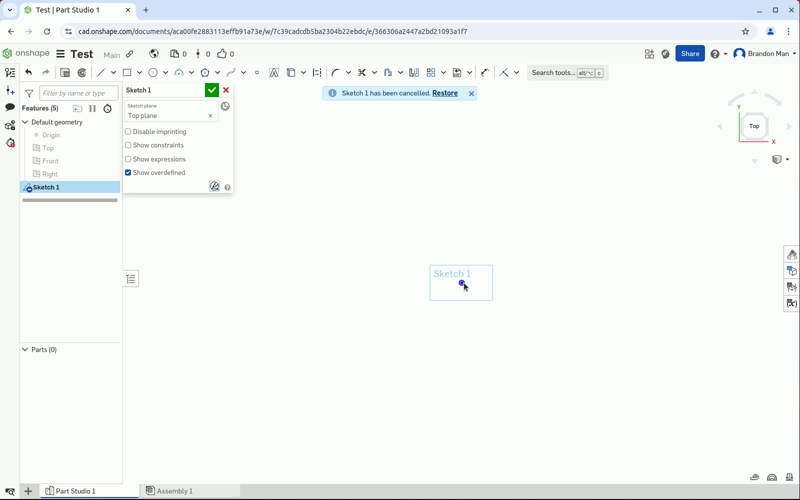
key(c)
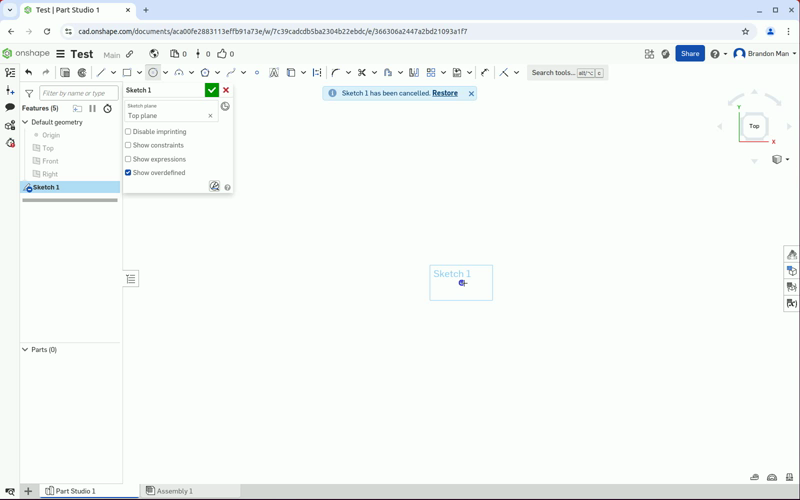
key_down(shift)
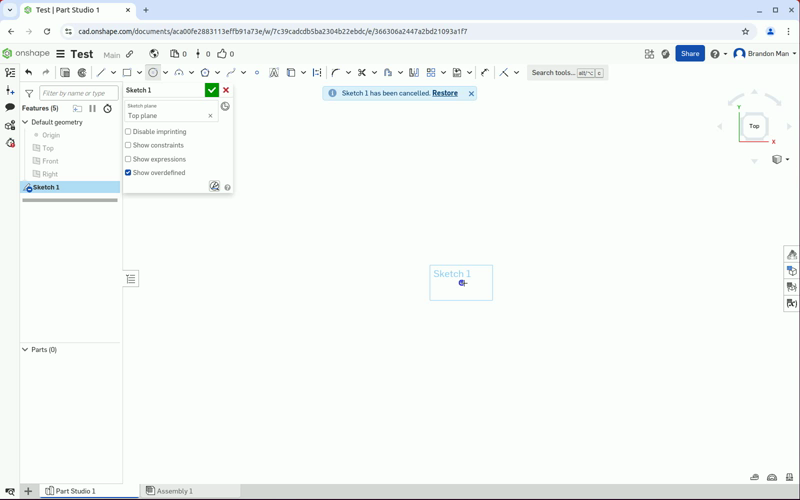
mouse_move(461, 282)
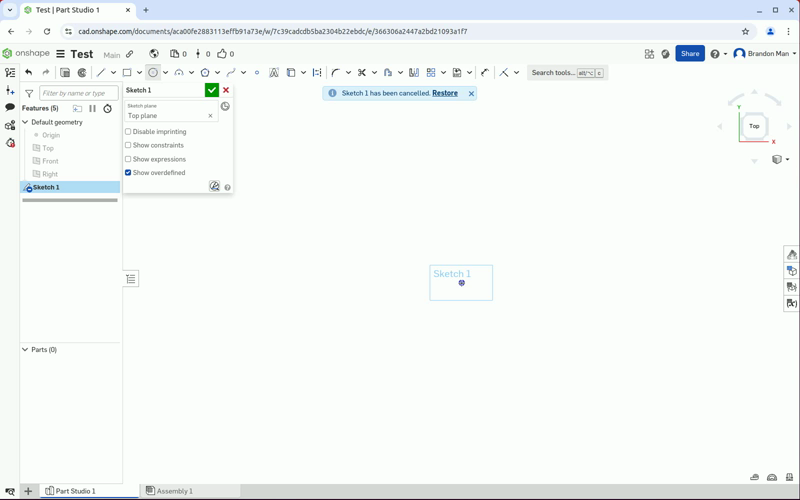
scroll(6)
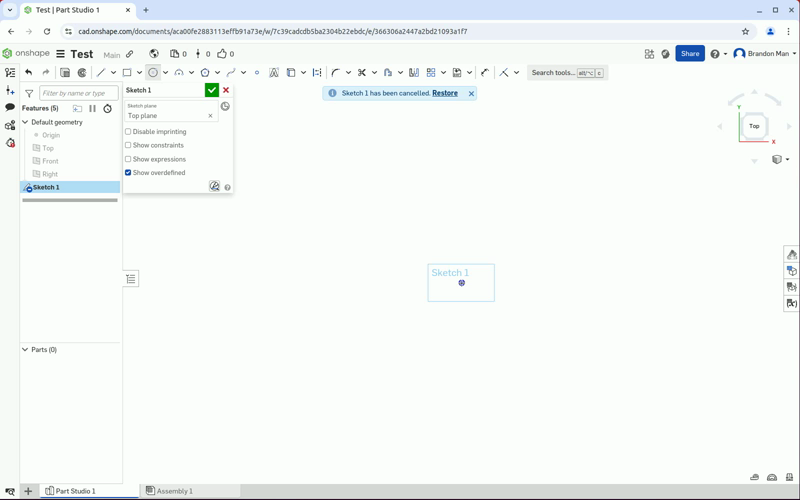
scroll(6)
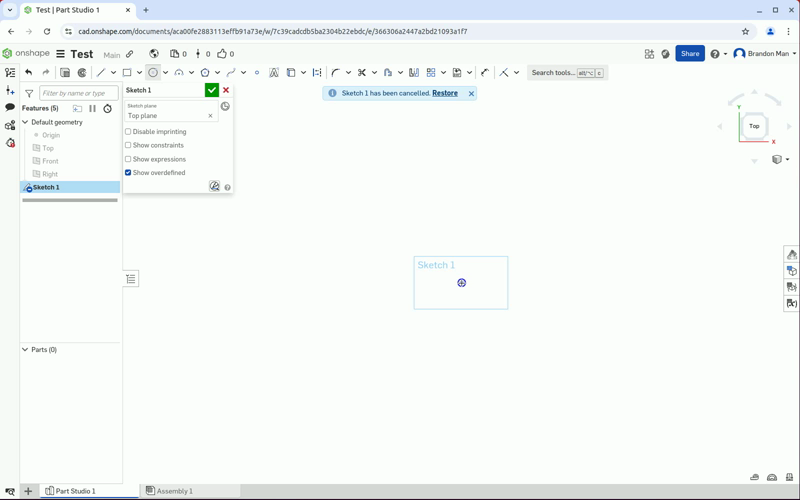
scroll(6)
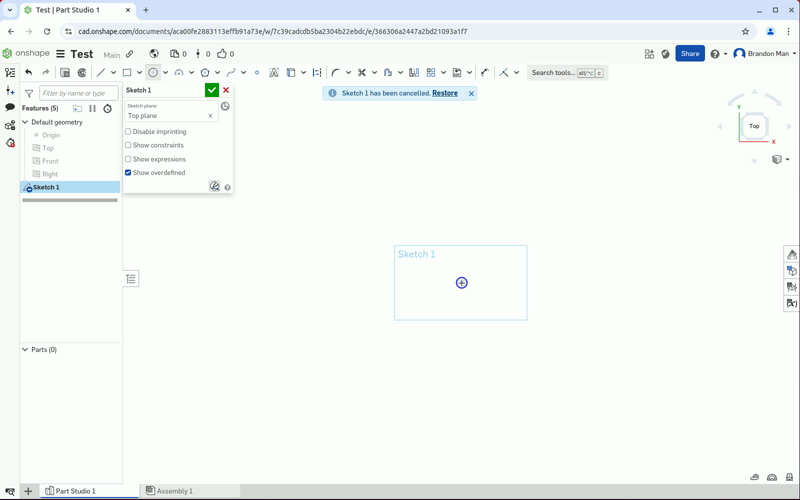
scroll(6)
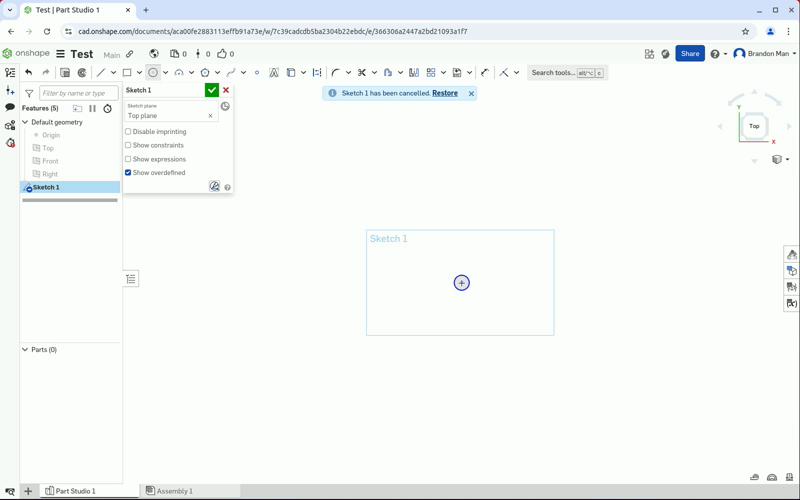
scroll(6)
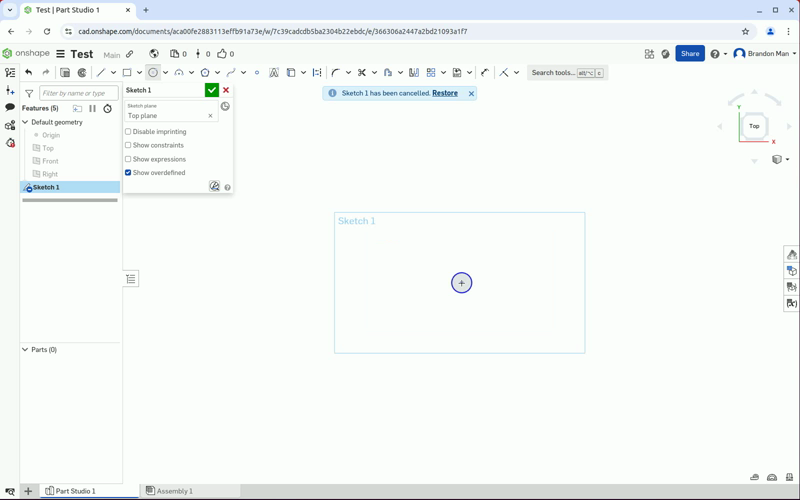
scroll(6)
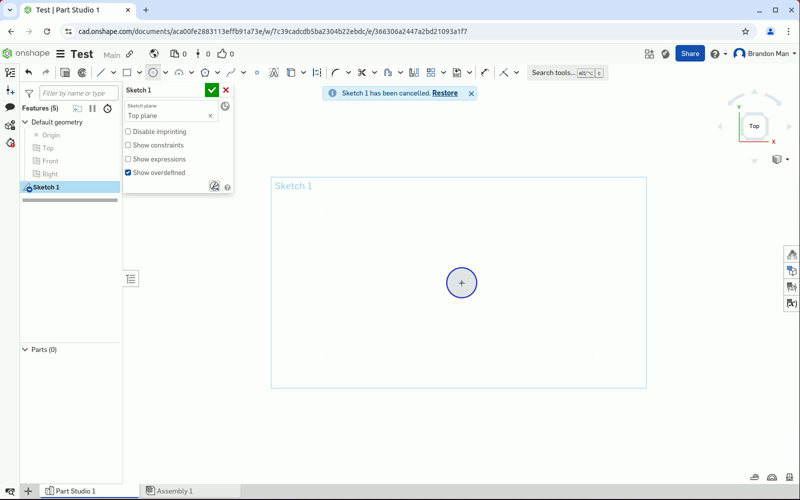
scroll(6)
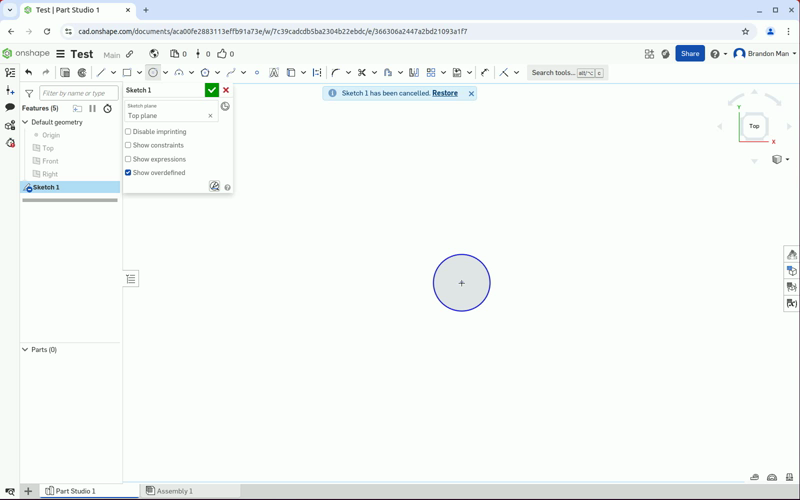
click(461, 282)
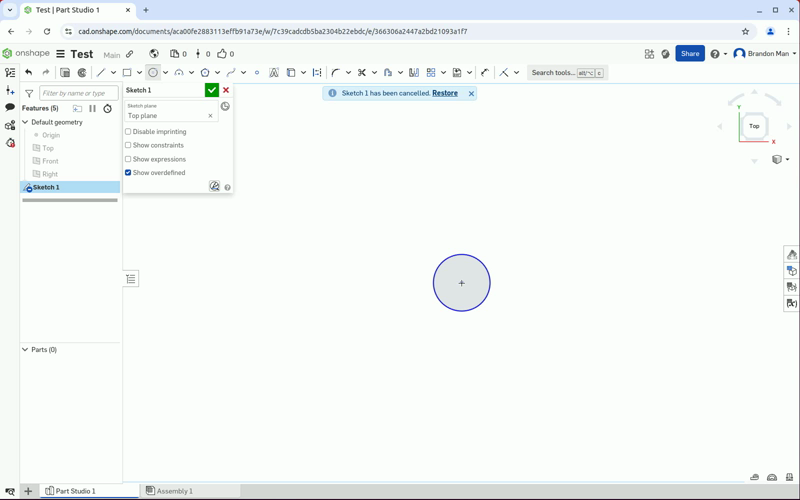
scroll(-6)
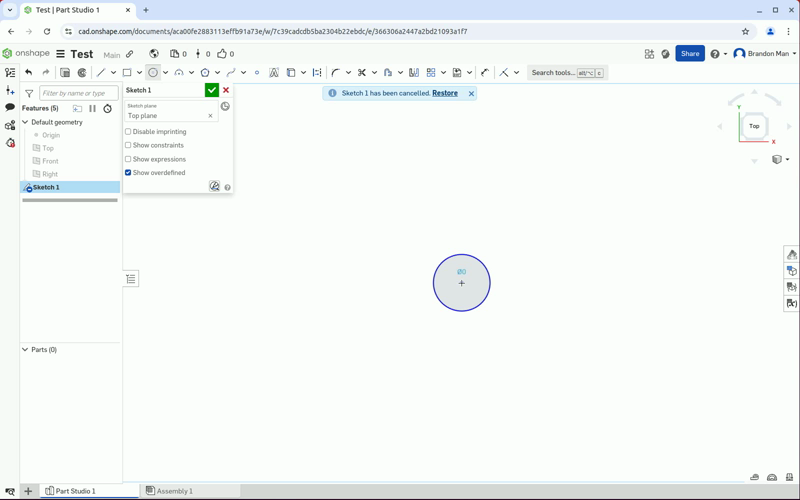
scroll(-6)
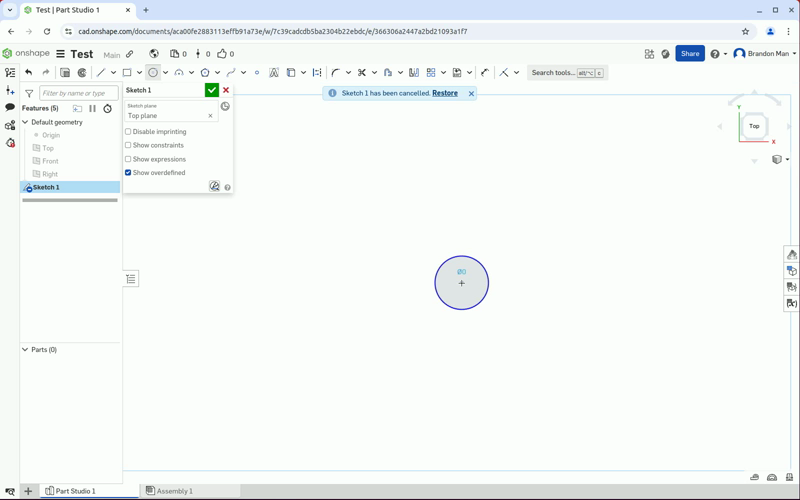
scroll(-6)
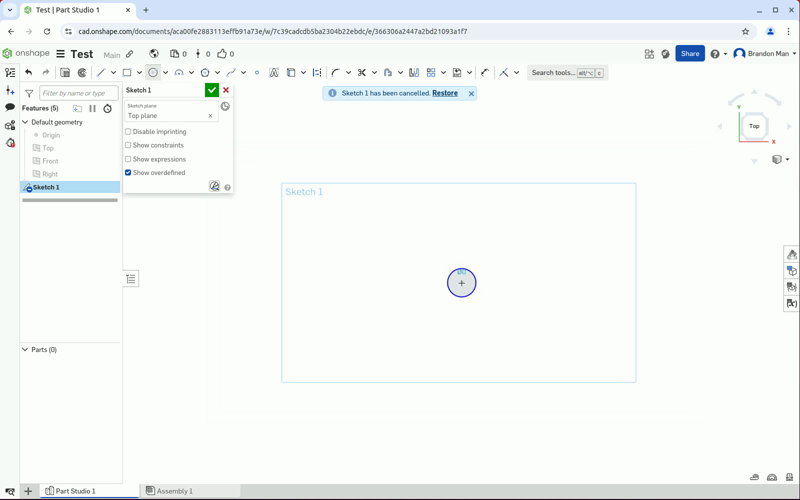
scroll(-6)
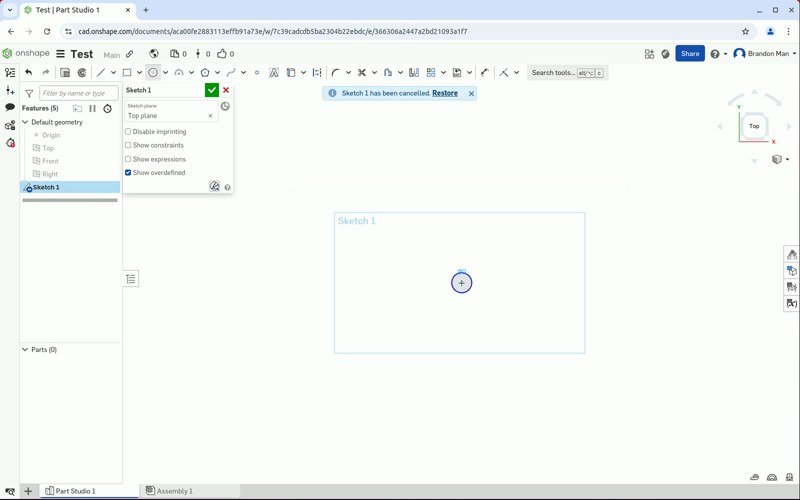
scroll(-6)
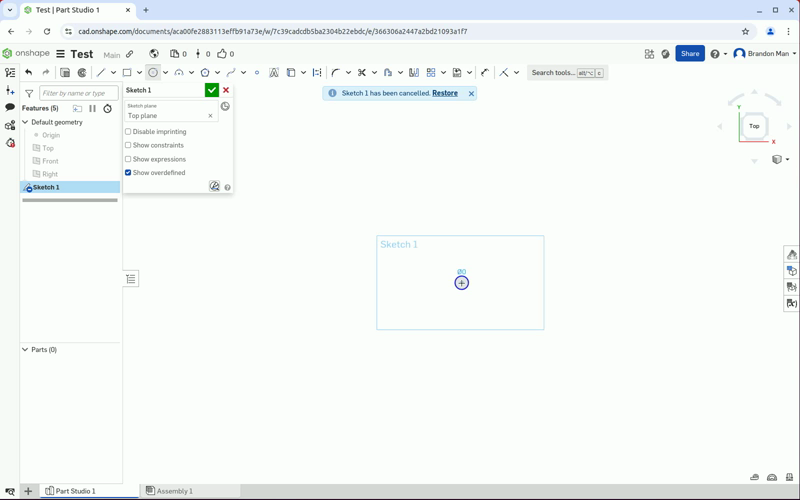
scroll(-6)
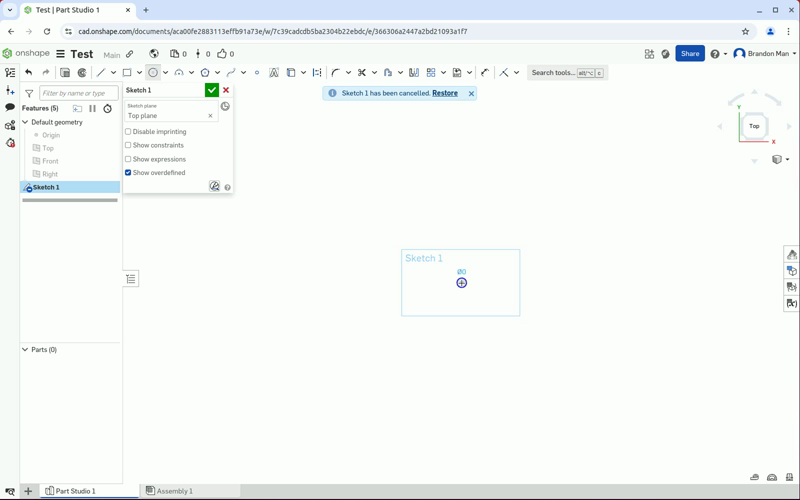
scroll(-6)
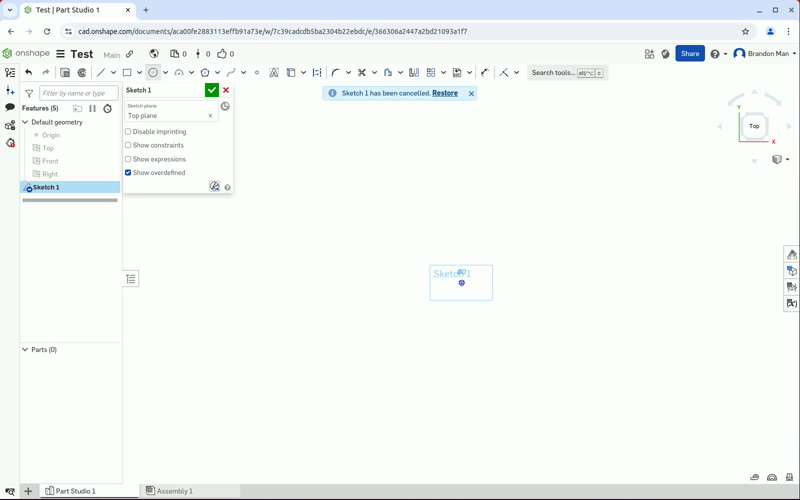
key_up(shift)
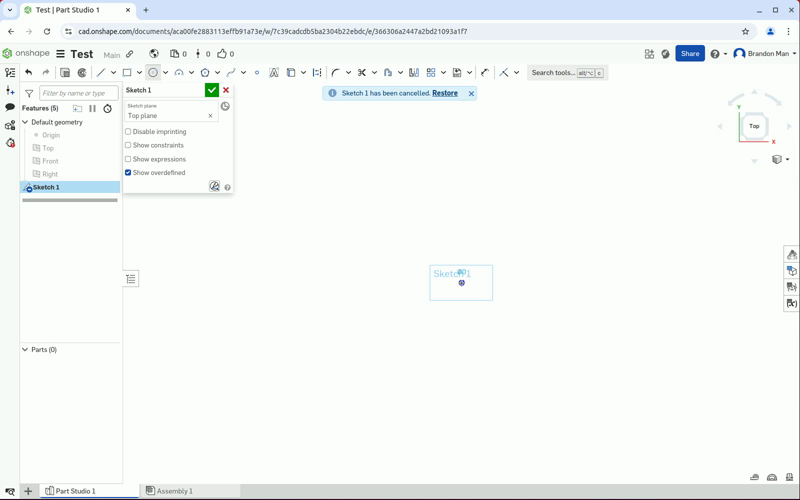
mouse_move(463, 282)
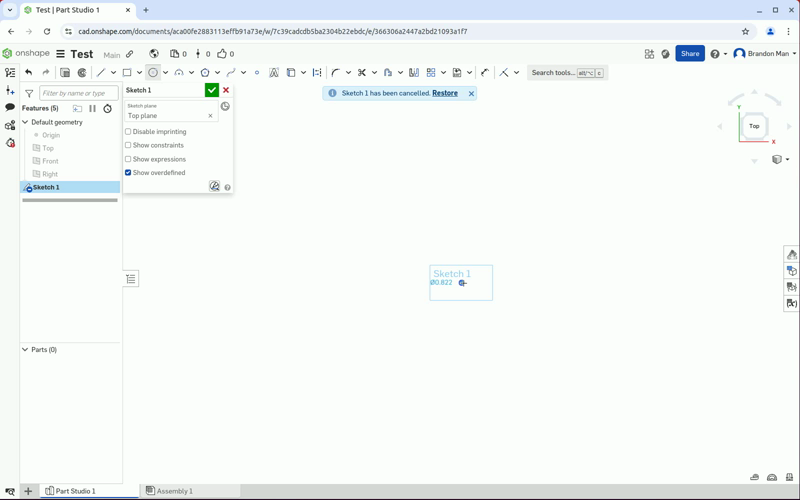
scroll(6)
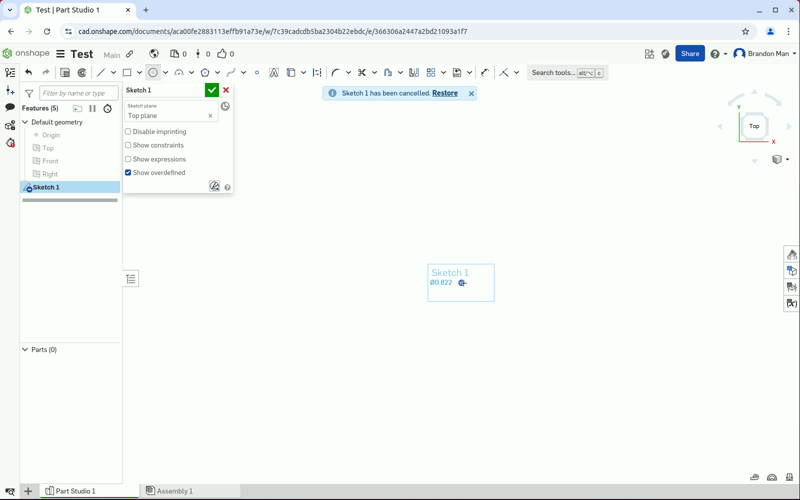
scroll(6)
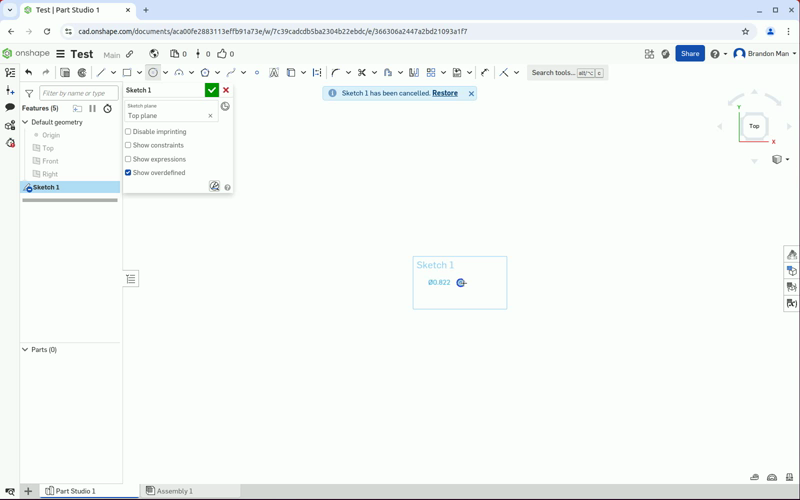
scroll(6)
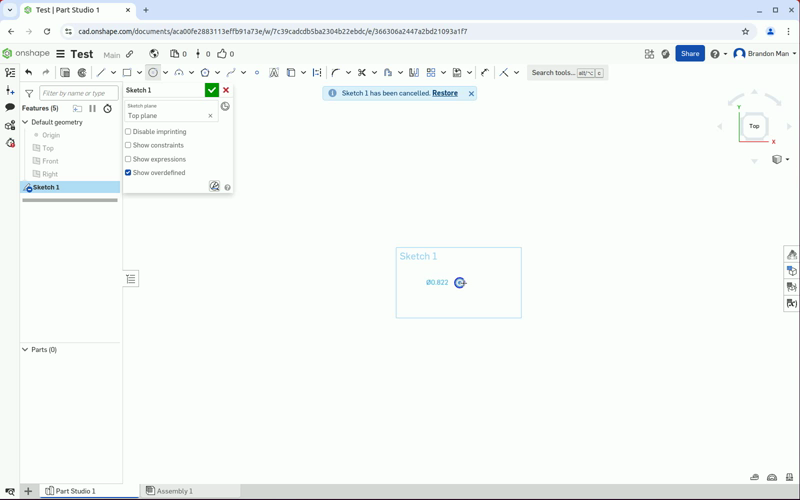
scroll(6)
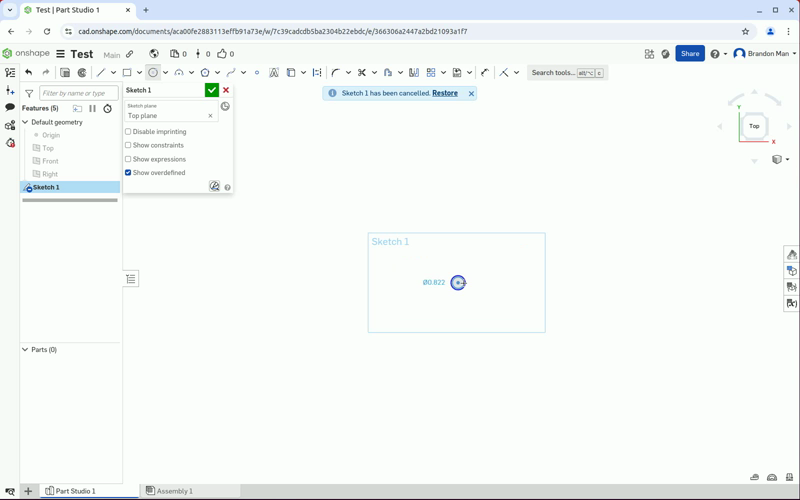
scroll(6)
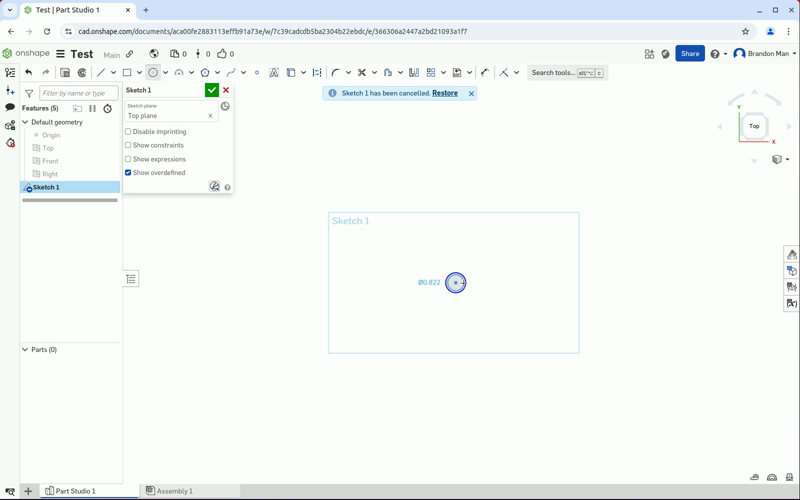
scroll(6)
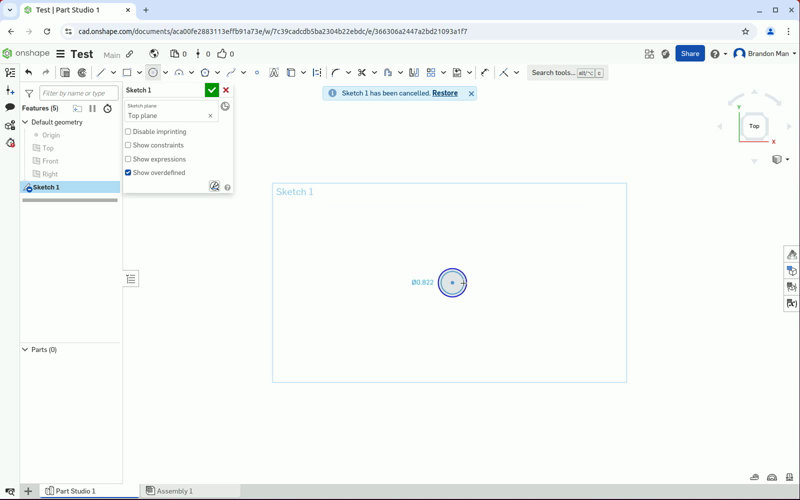
scroll(6)
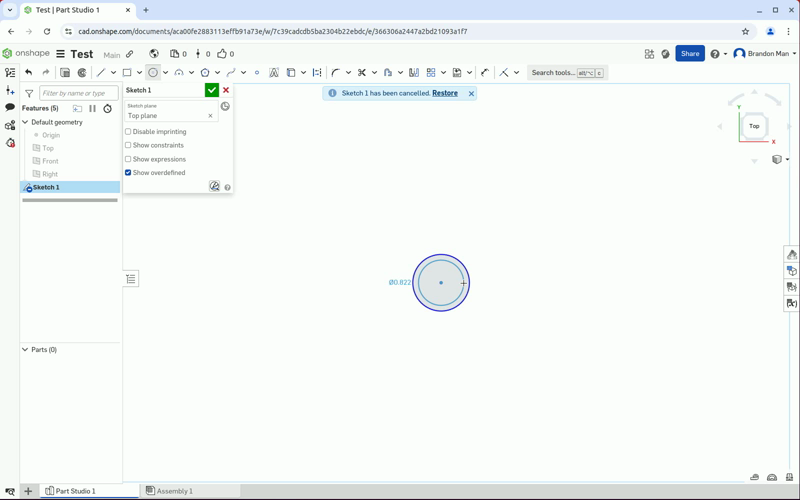
click(463, 282)
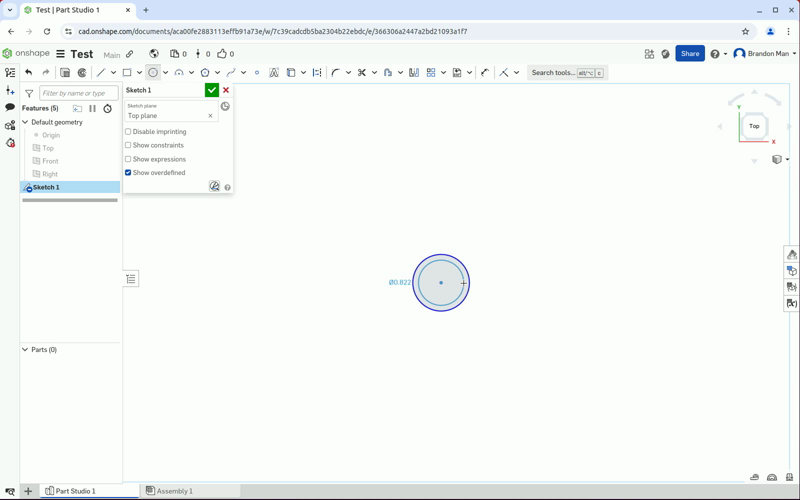
scroll(-6)
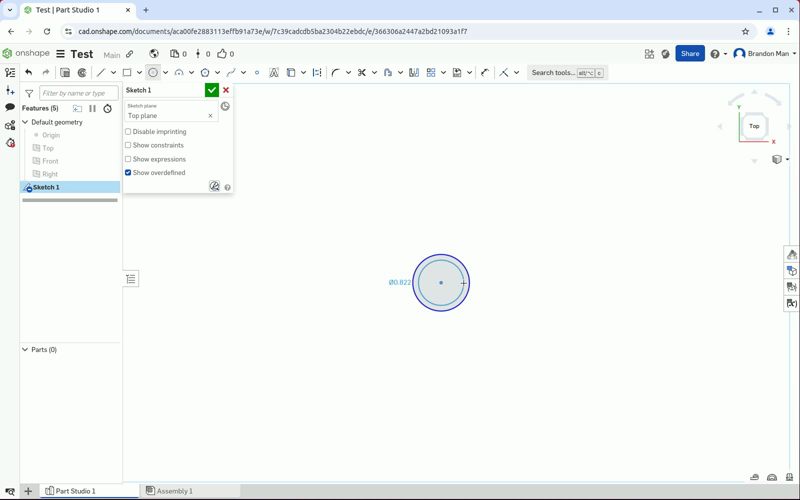
scroll(-6)
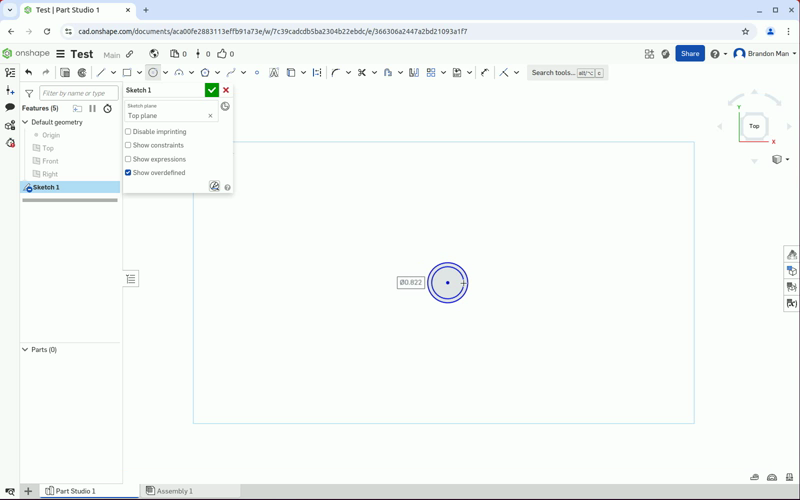
scroll(-6)
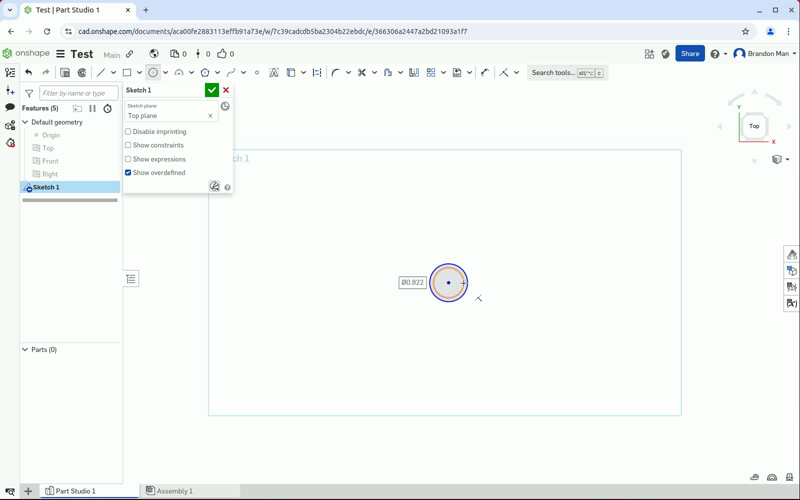
scroll(-6)
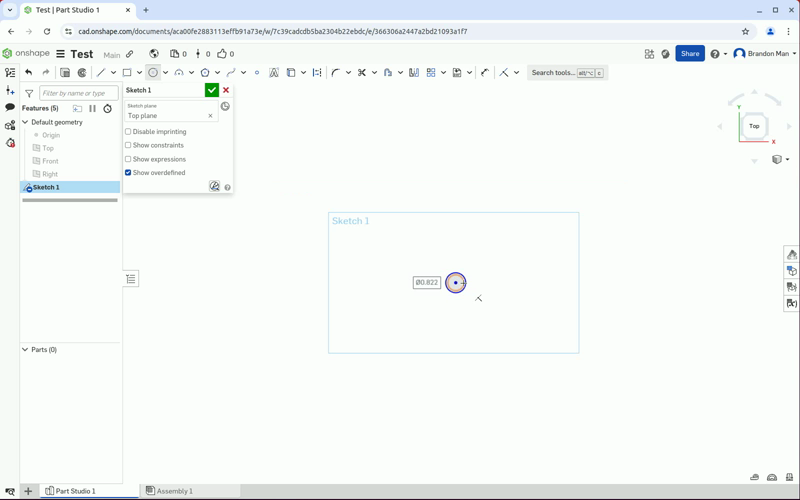
scroll(-6)
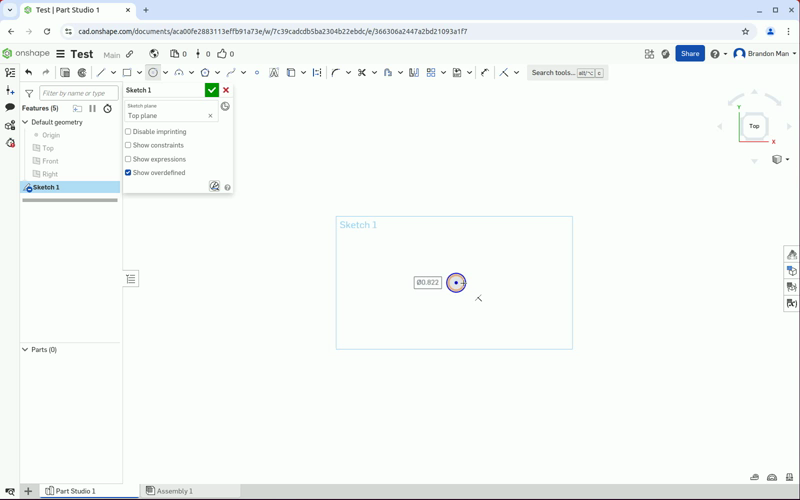
scroll(-6)
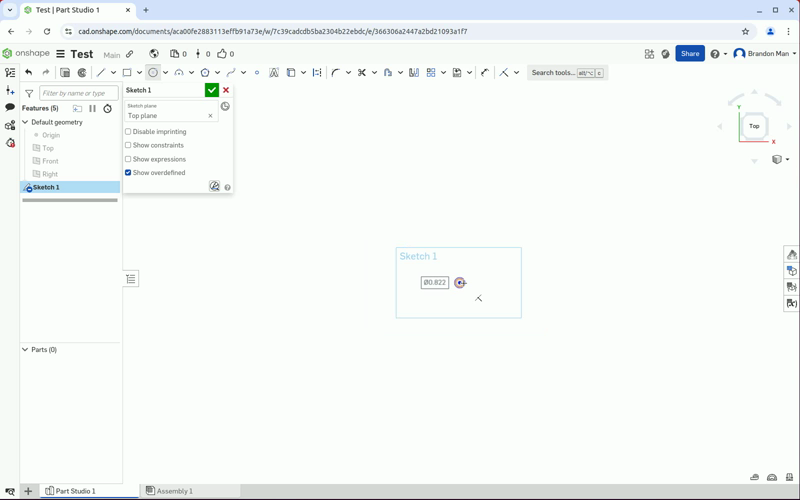
scroll(-6)
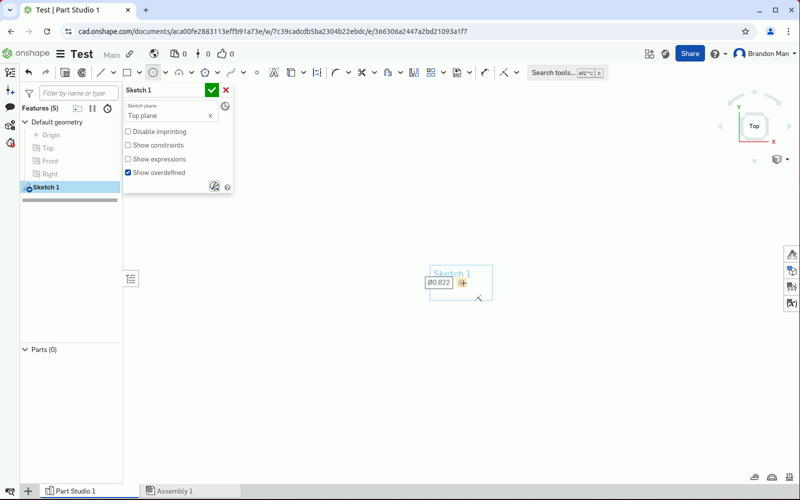
key(esc)
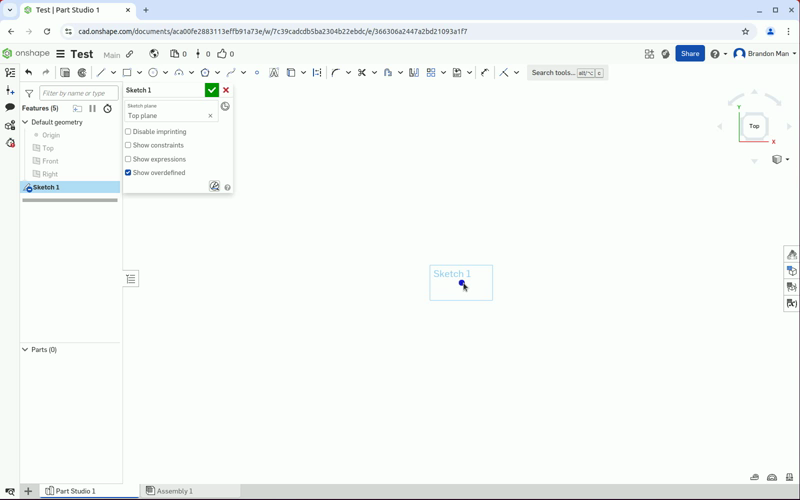
mouse_move(462, 284)
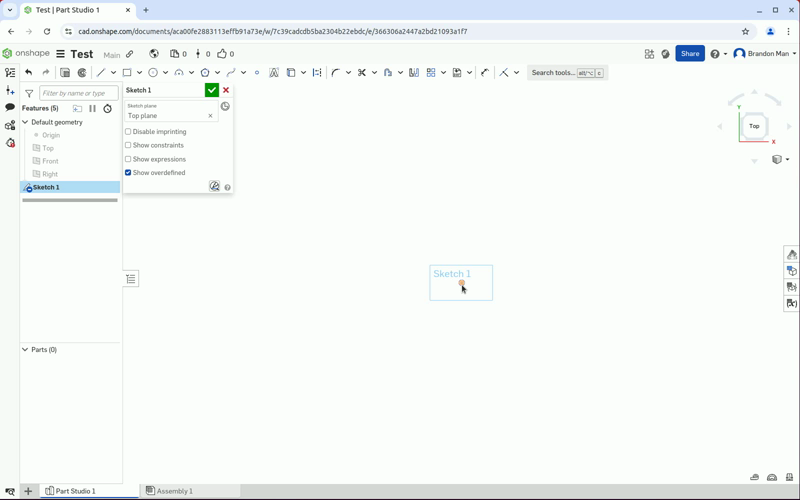
scroll(6)
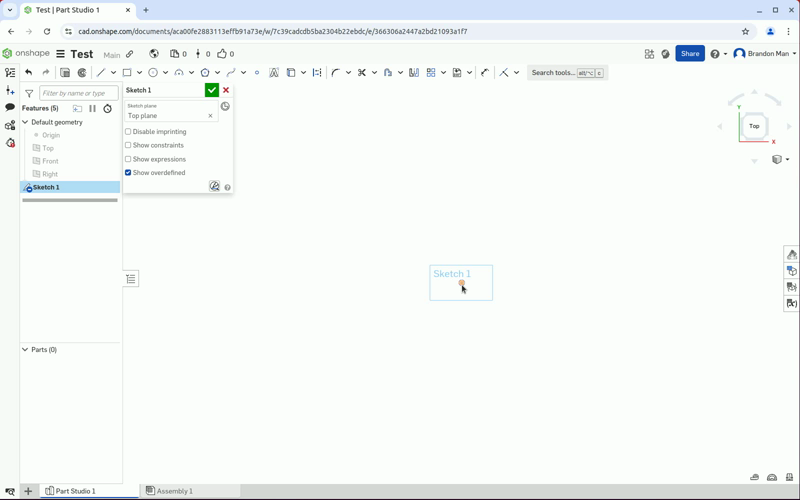
scroll(6)
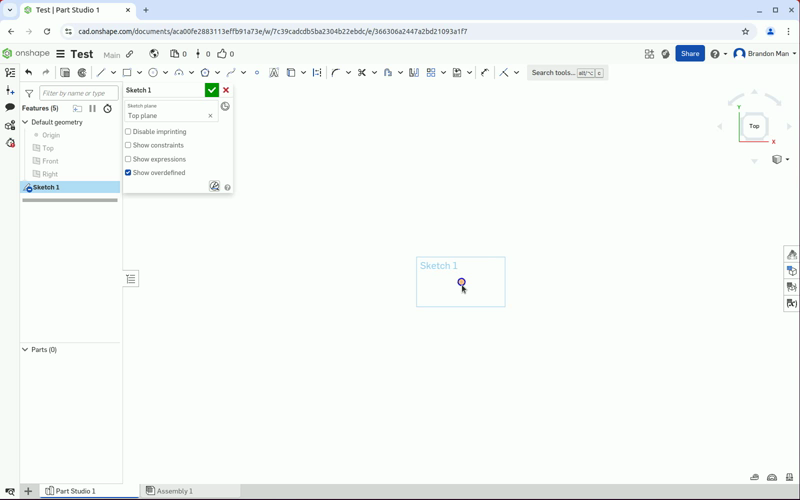
scroll(6)
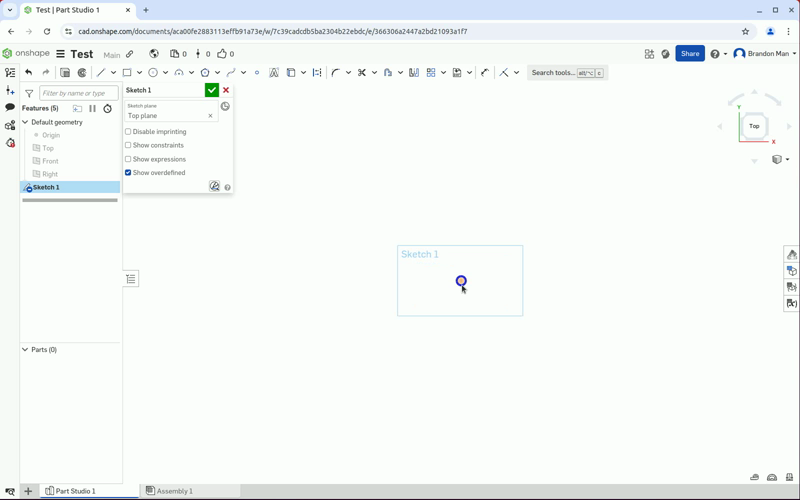
scroll(6)
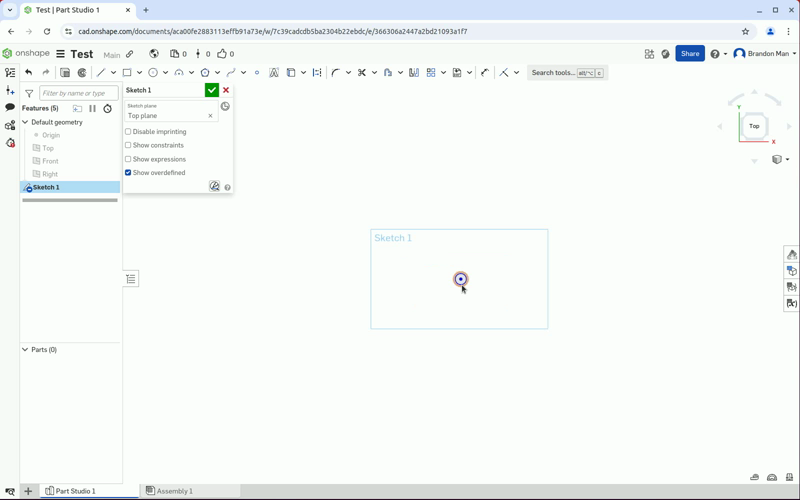
scroll(6)
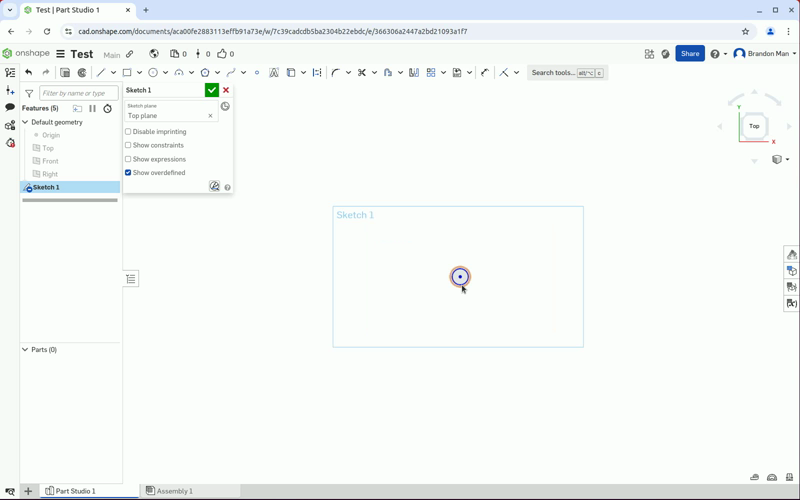
scroll(6)
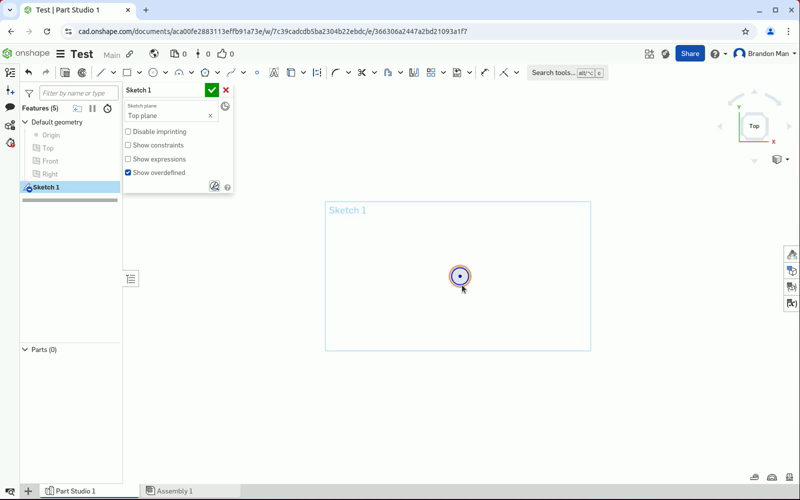
scroll(6)
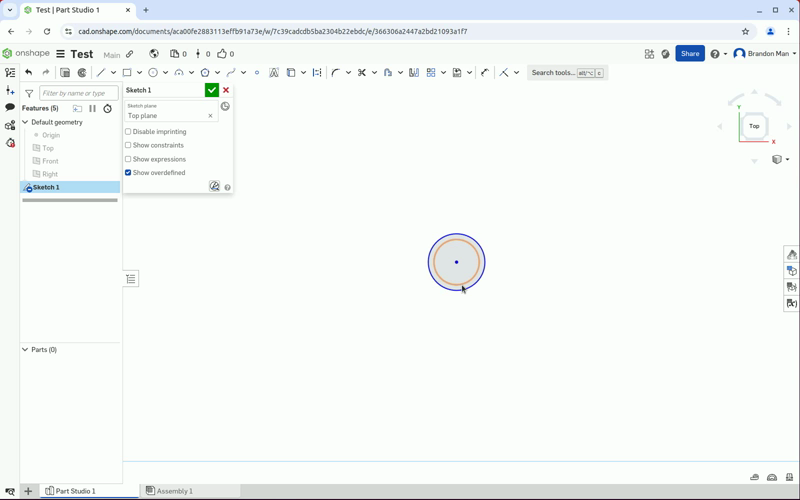
click(462, 284)
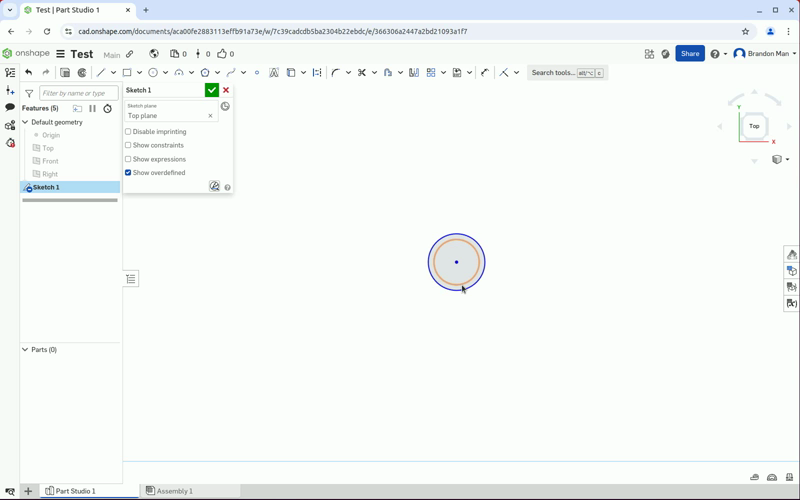
scroll(-6)
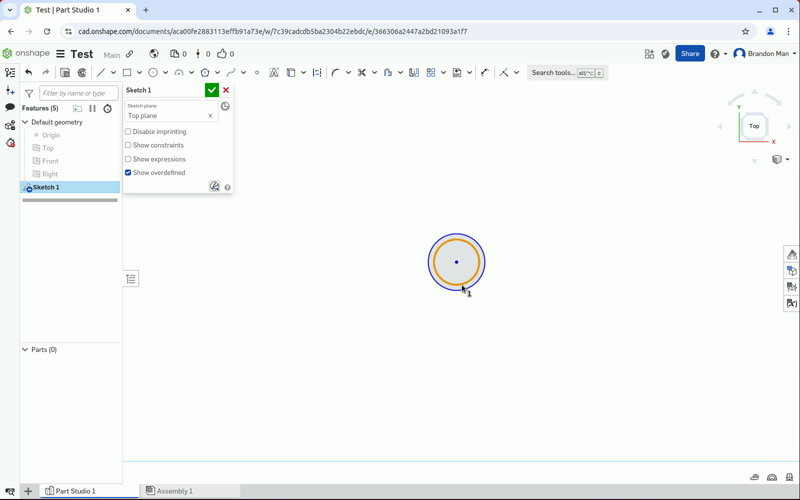
scroll(-6)
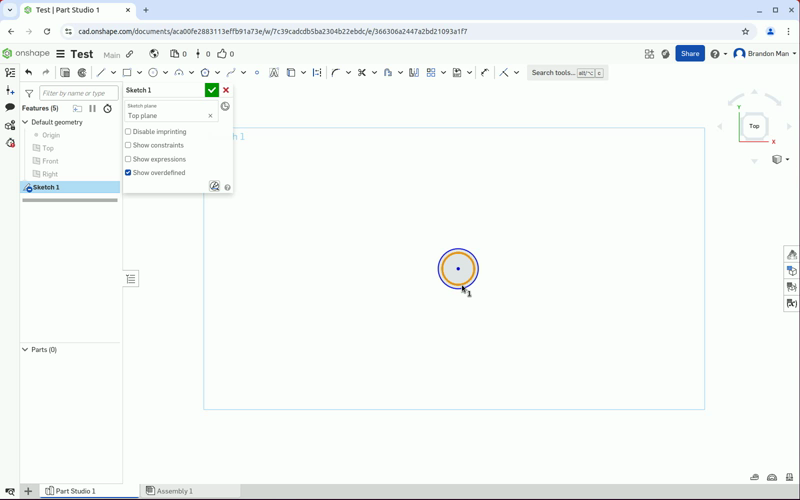
scroll(-6)
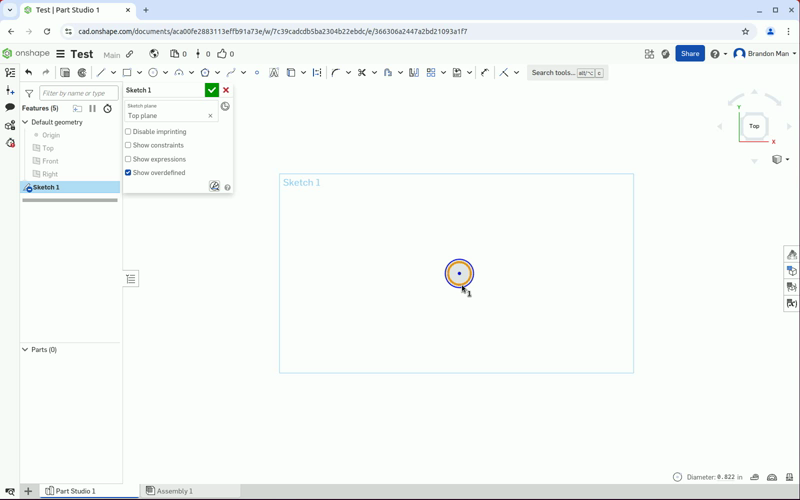
scroll(-6)
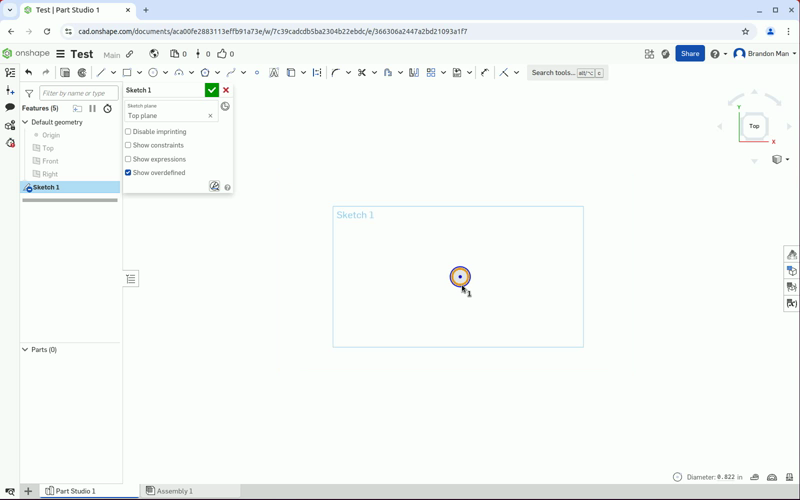
scroll(-6)
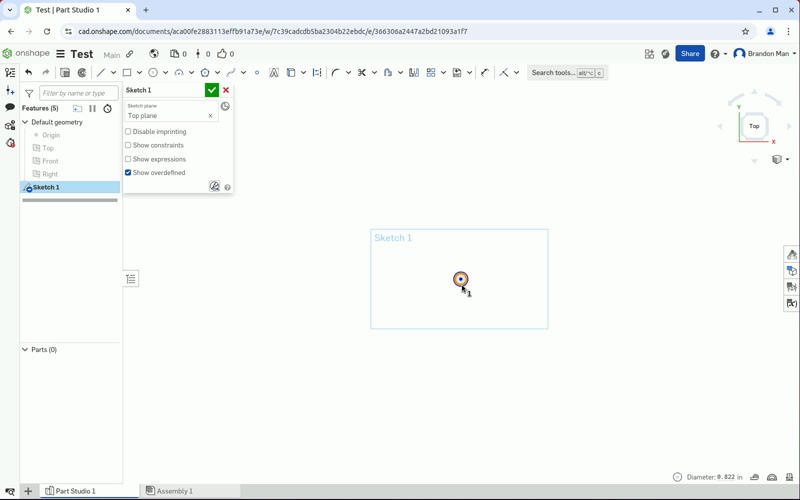
scroll(-6)
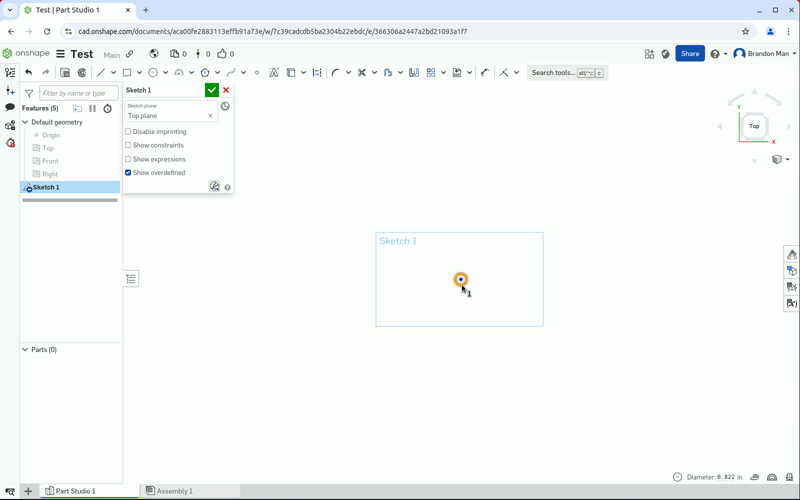
scroll(-6)
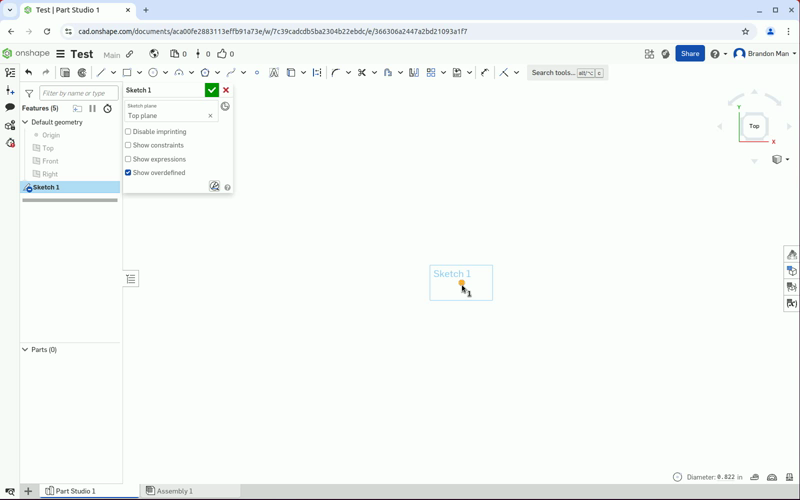
mouse_move(73, 352)
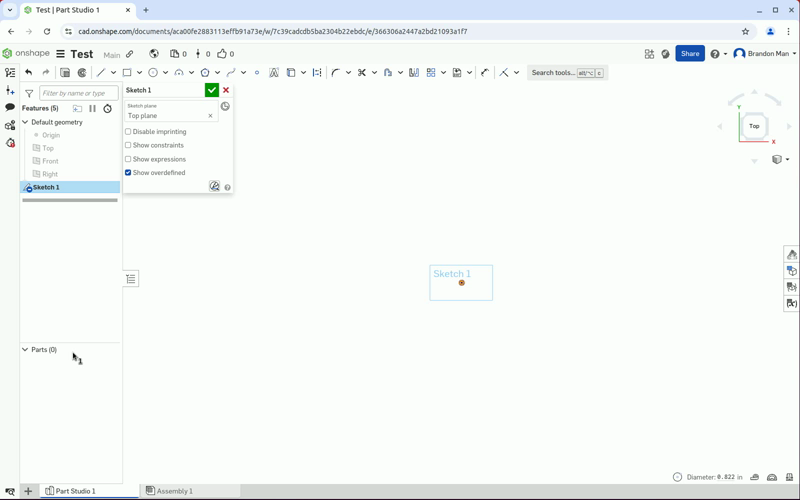
key(shift+y)
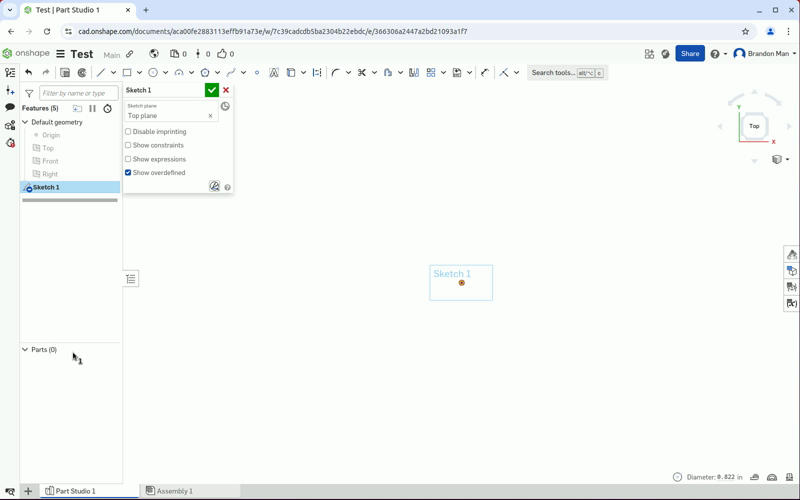
key(shift+e)
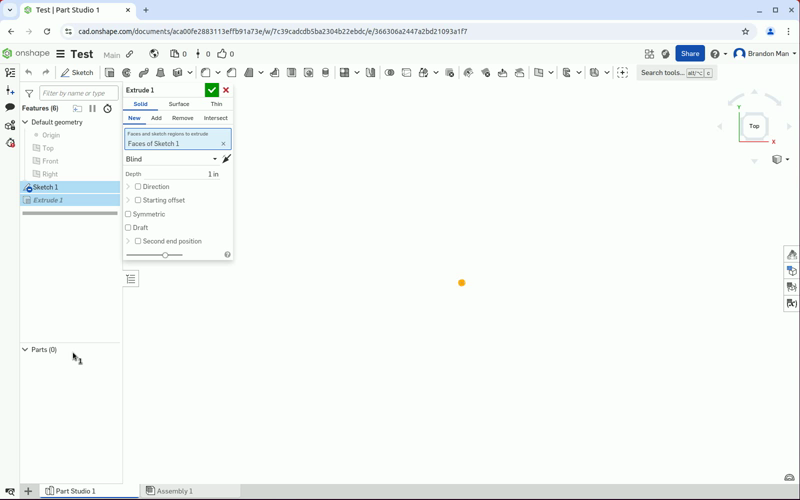
mouse_move(143, 106)
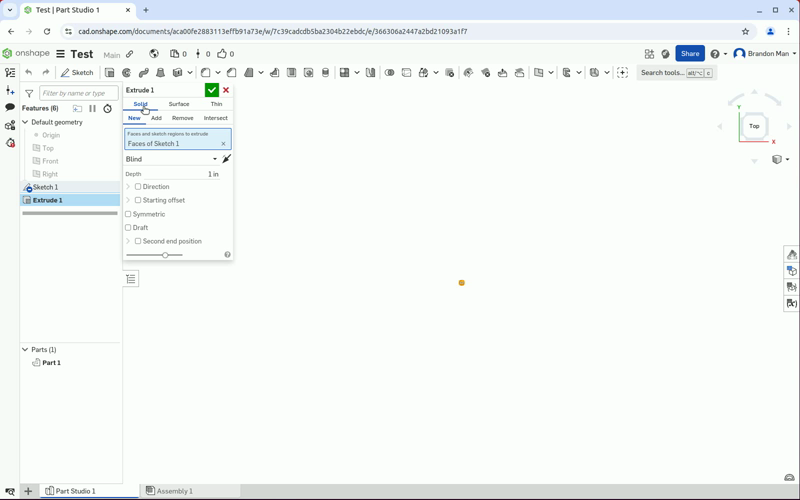
click(143, 106)
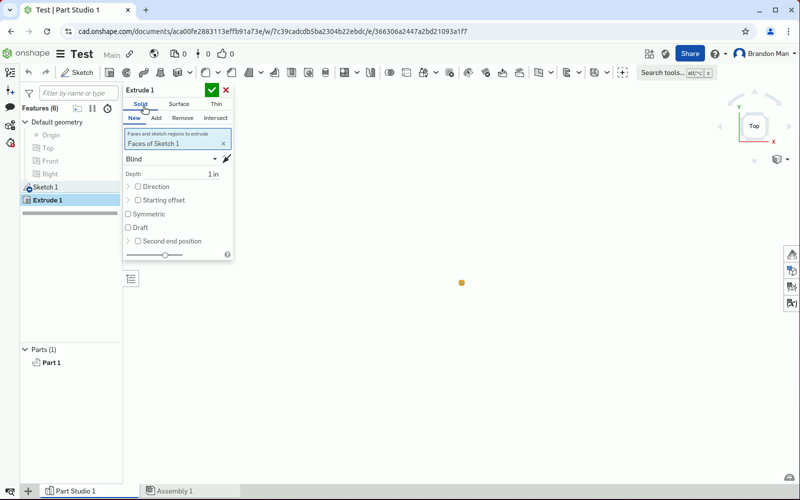
mouse_move(137, 120)
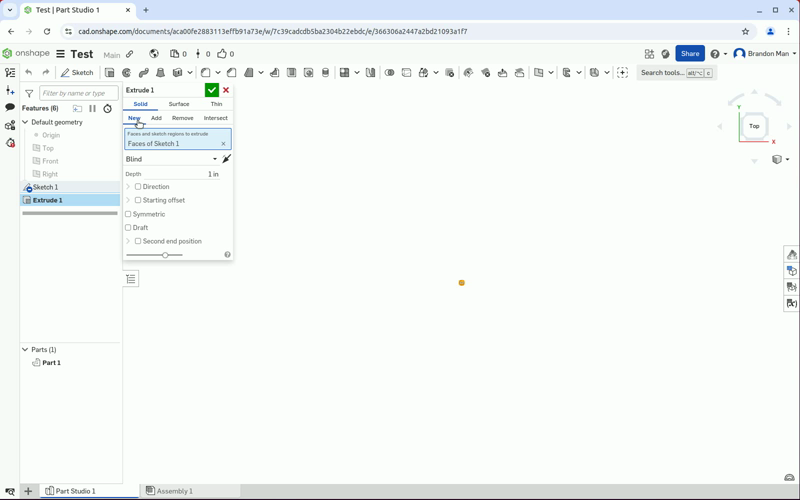
click(137, 120)
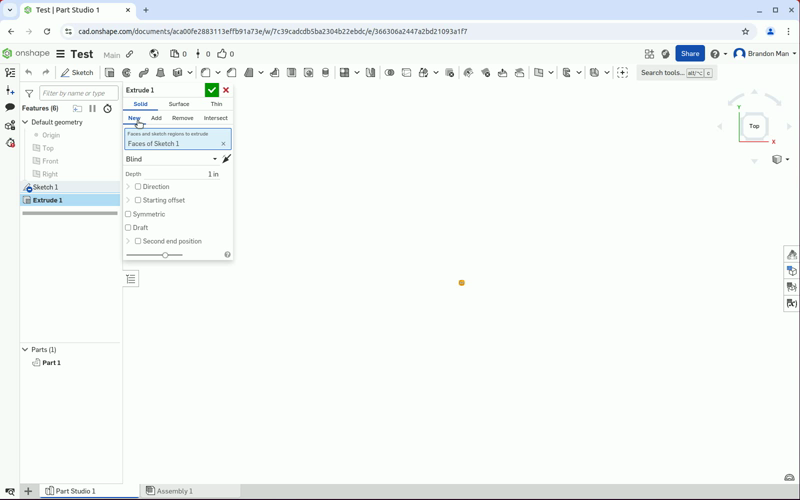
key(tab, 4)
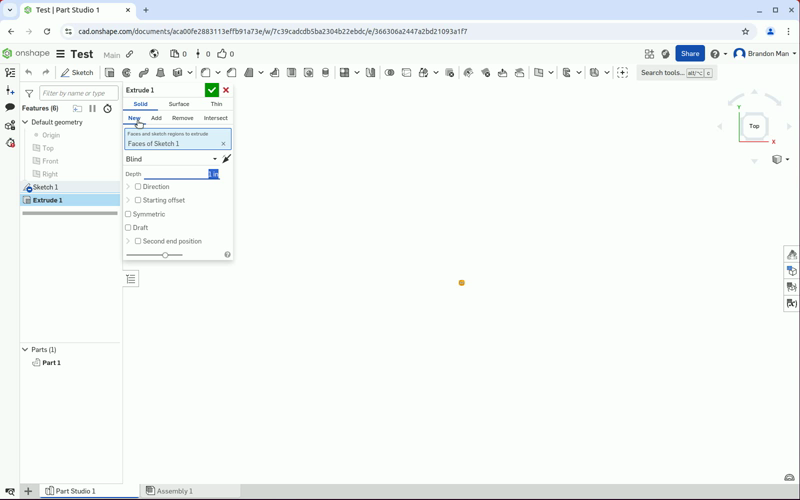
text(23.108)
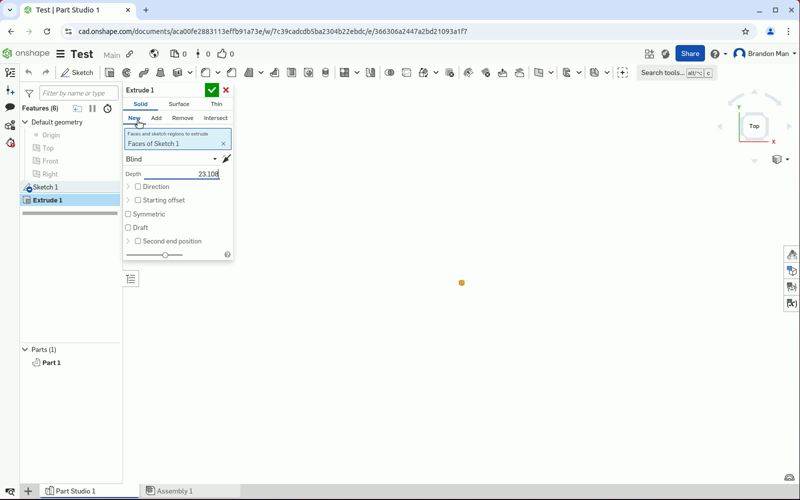
key(enter)
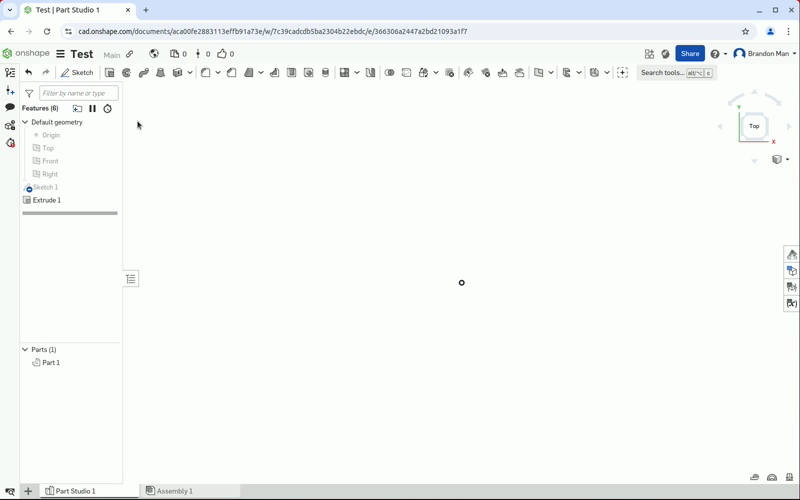
key(shift+h)
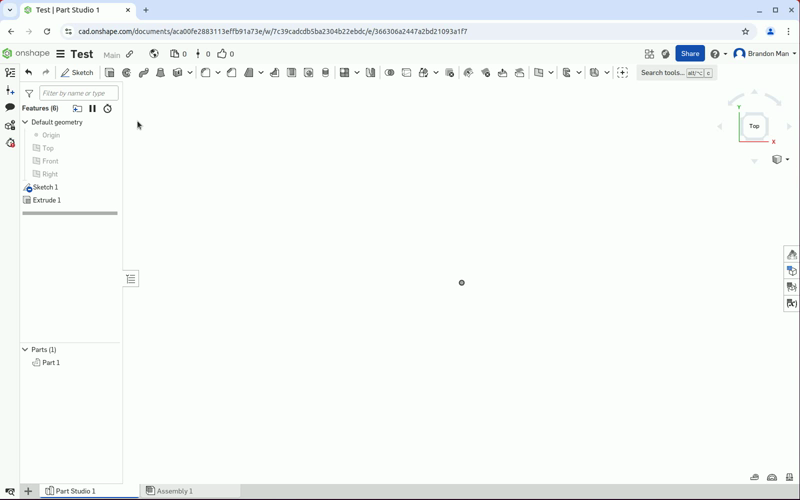
key(shift+h)
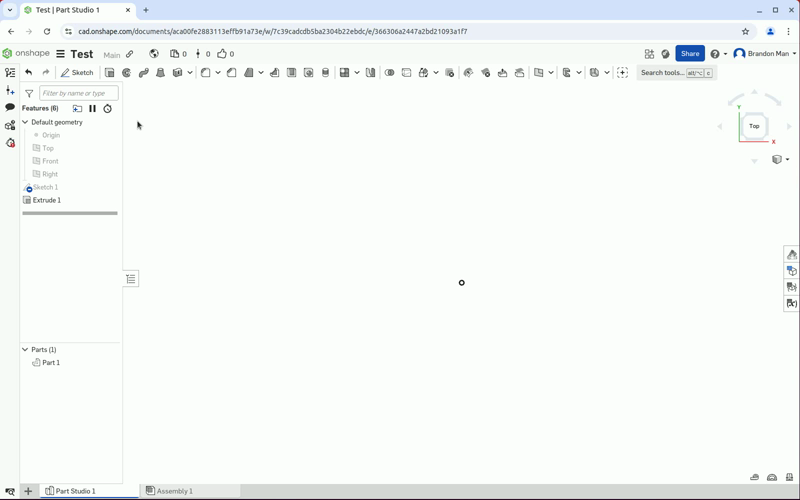
mouse_move(73, 189)
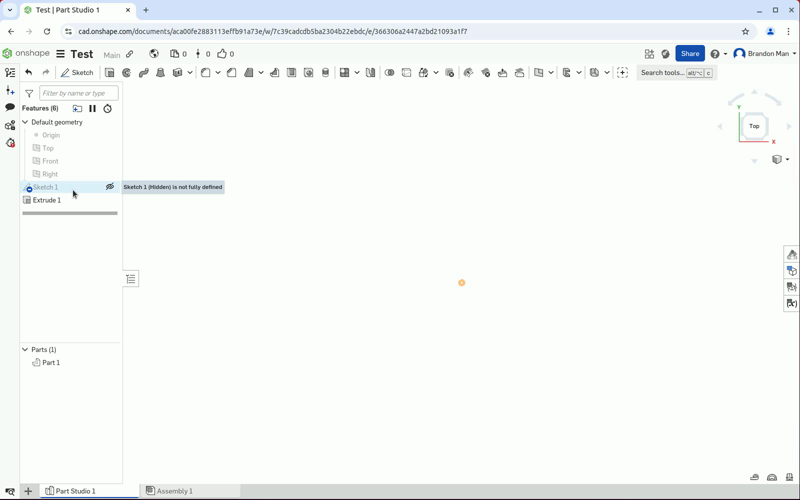
click(73, 189)
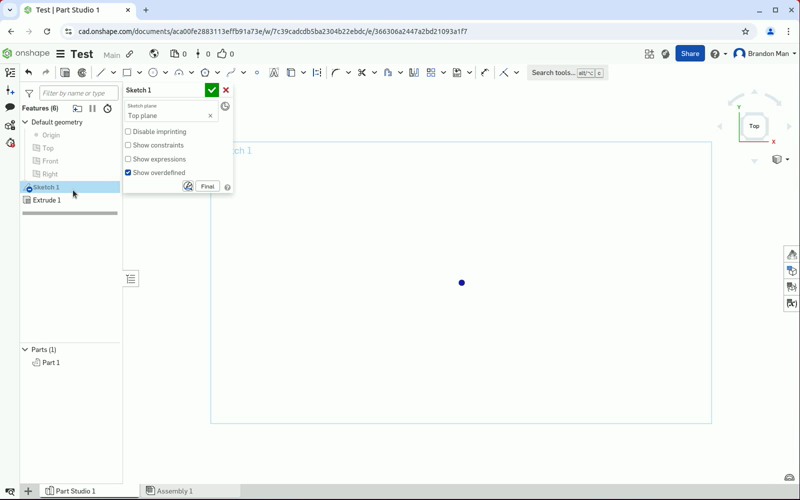
mouse_move(229, 92)
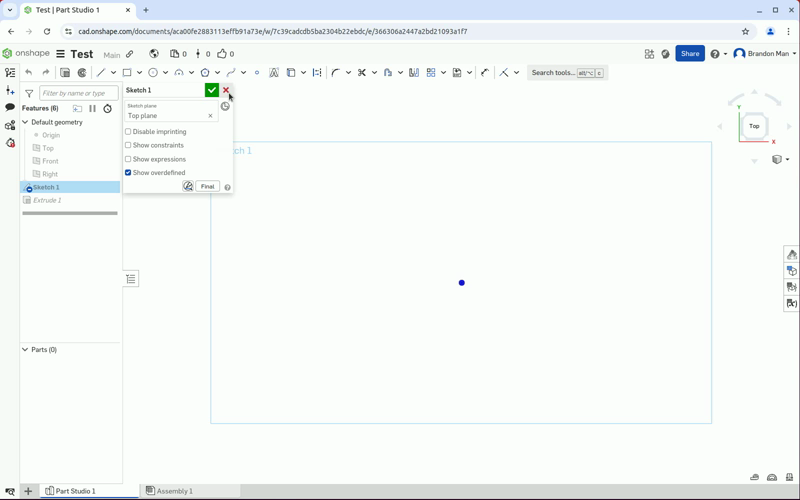
click(229, 92)
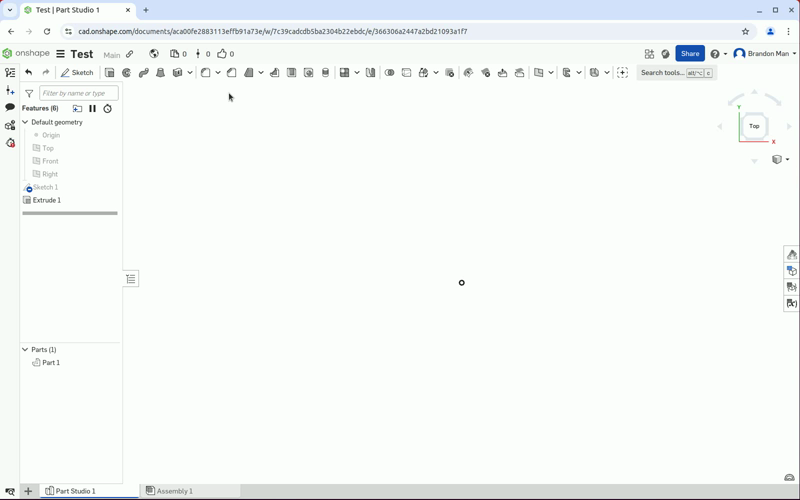
mouse_move(73, 352)
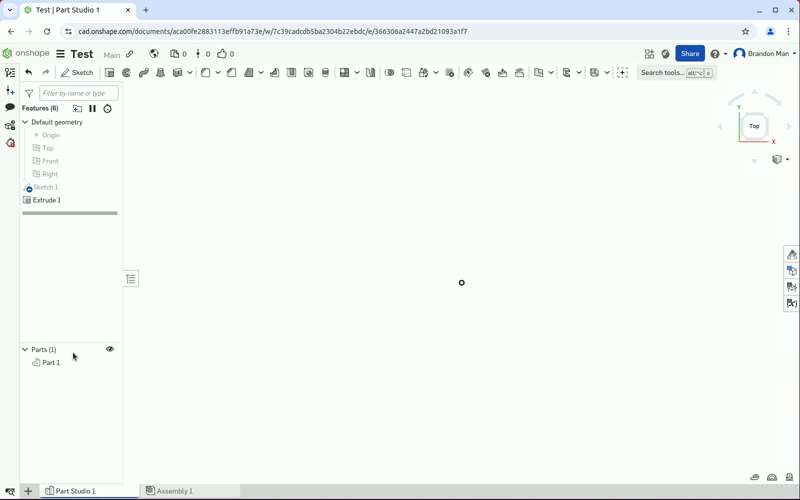
key(y)
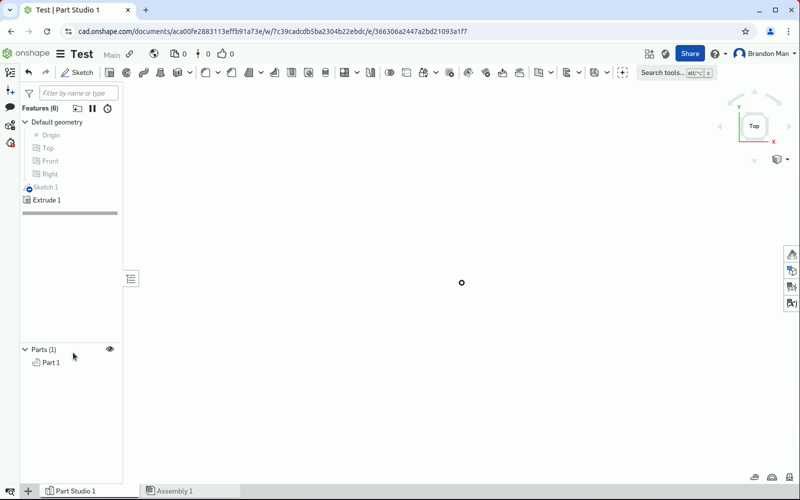
key(shift+p)
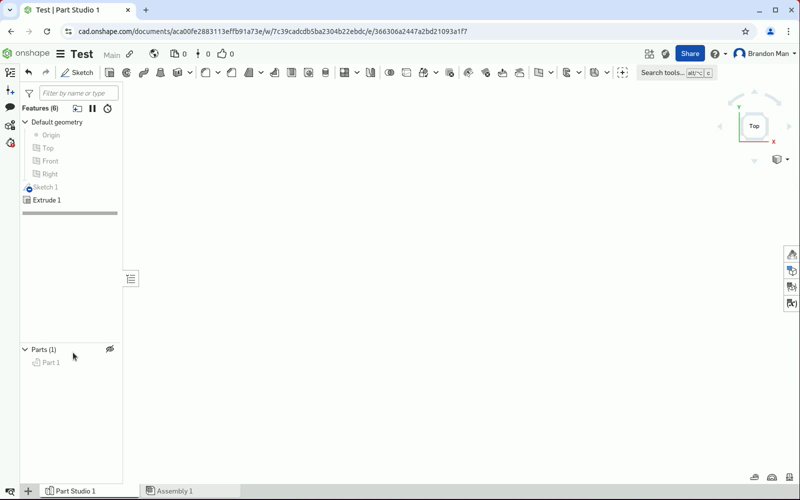
key(space)
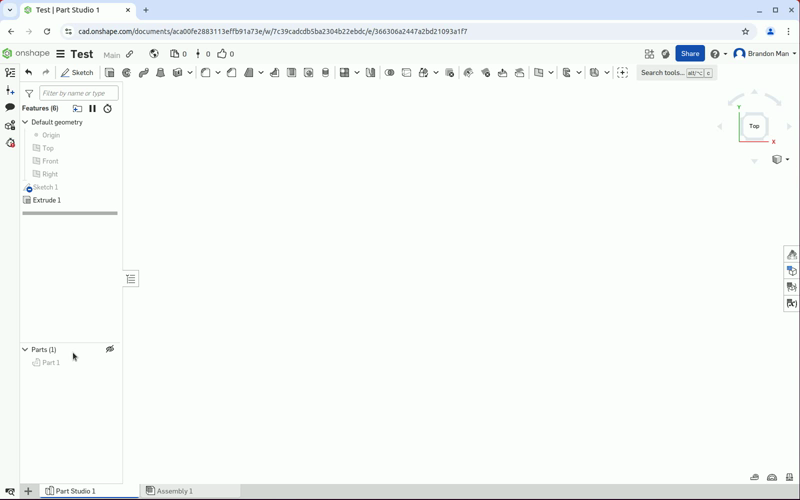
key_down(shift)
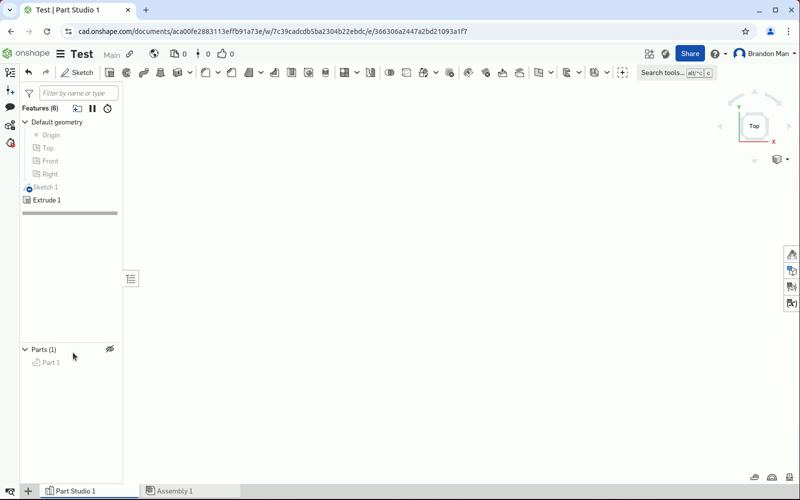
key(up)
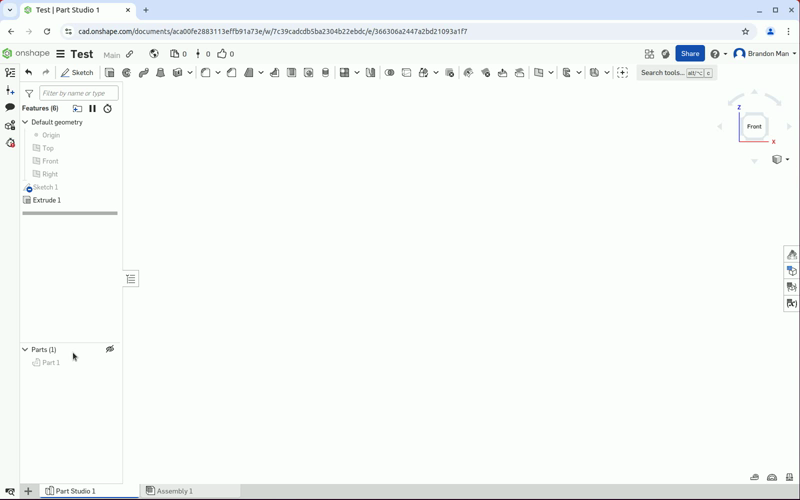
key_up(shift)
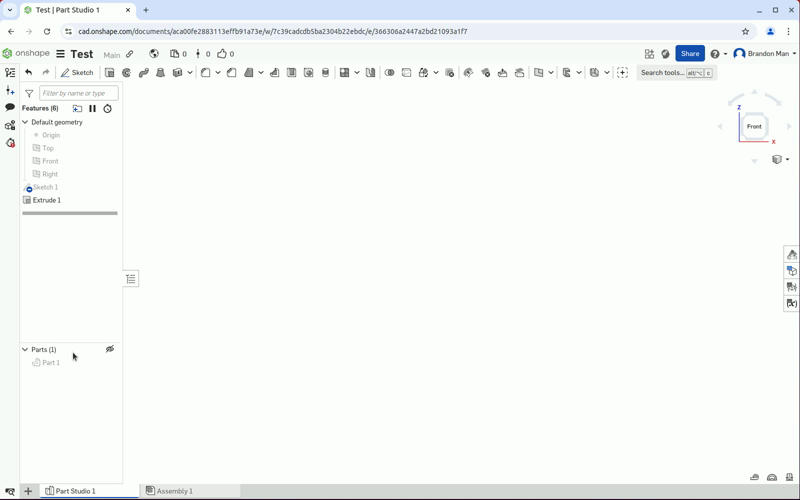
key(space)
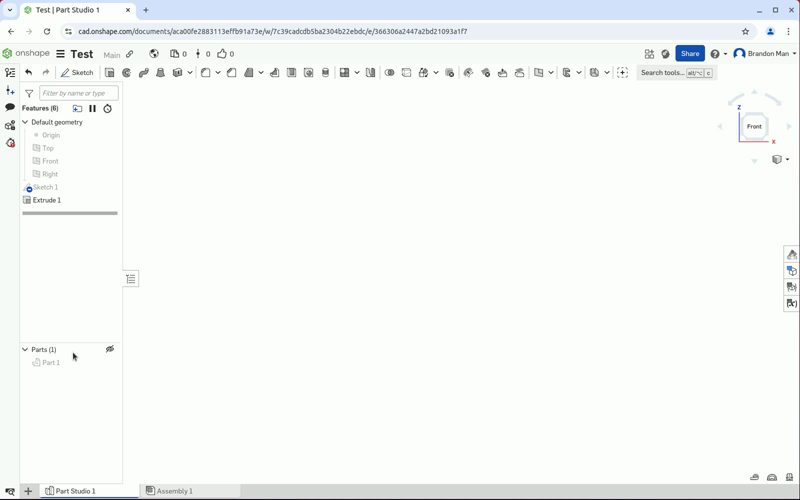
key_down(shift)
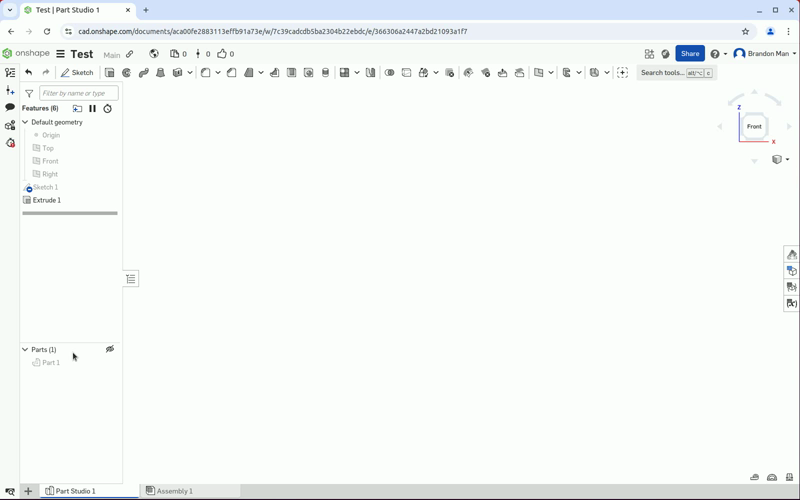
key(left)
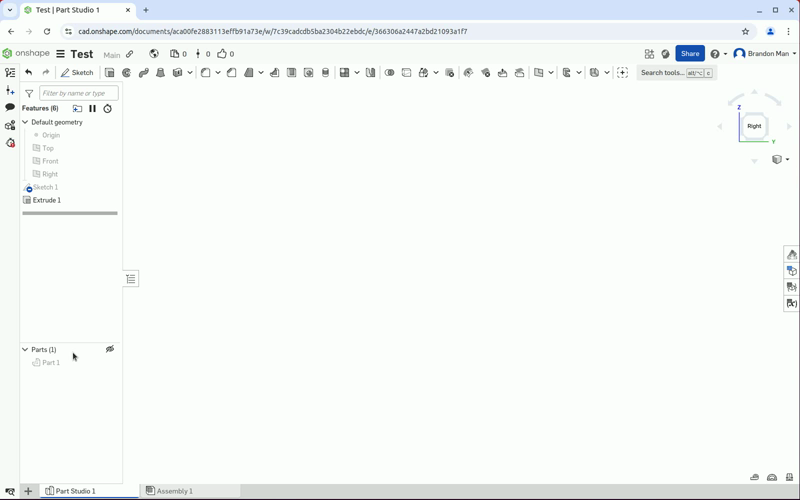
key_up(shift)
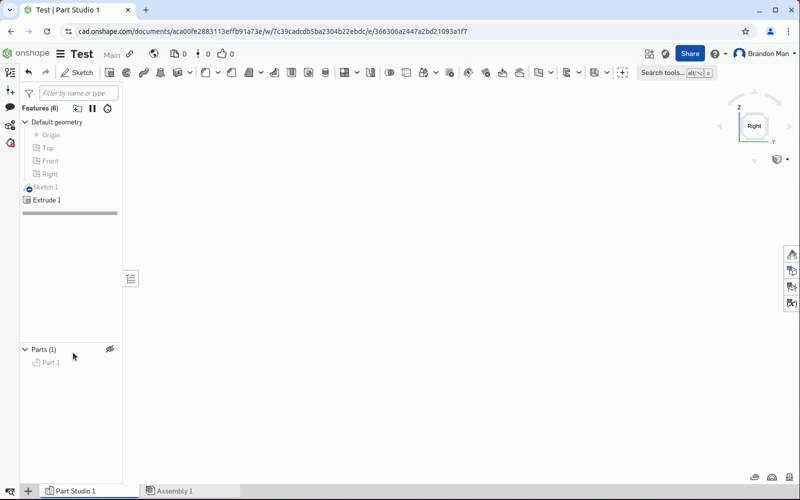
mouse_move(73, 352)
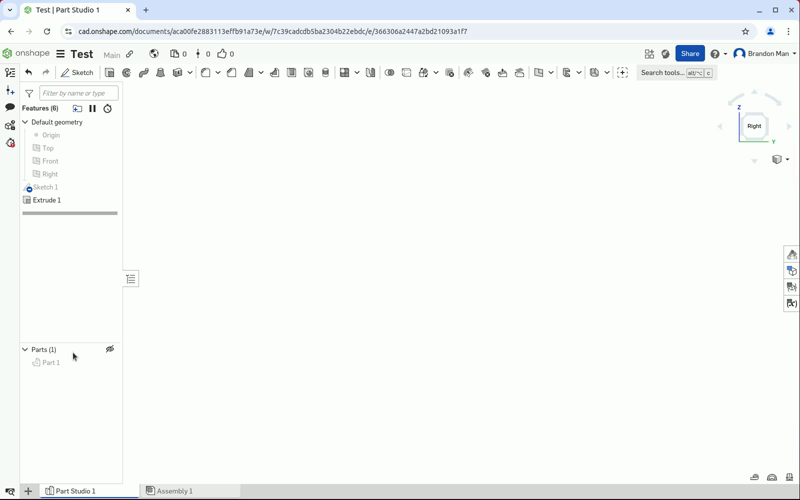
key(shift+y)
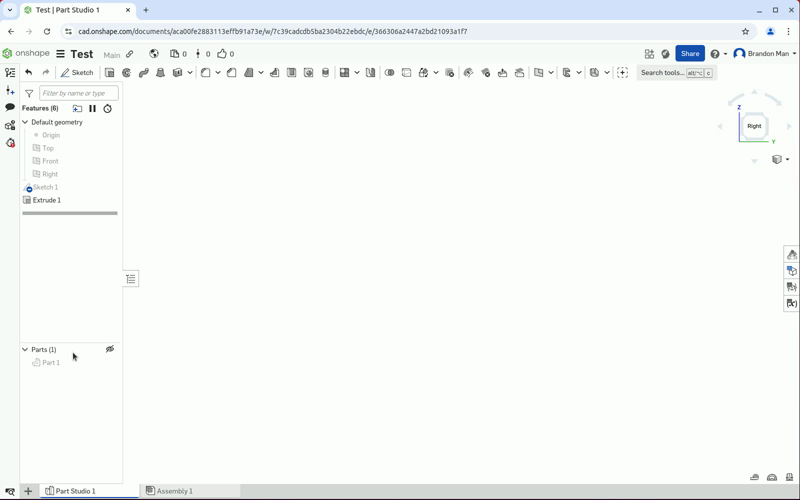
key(shift+s)
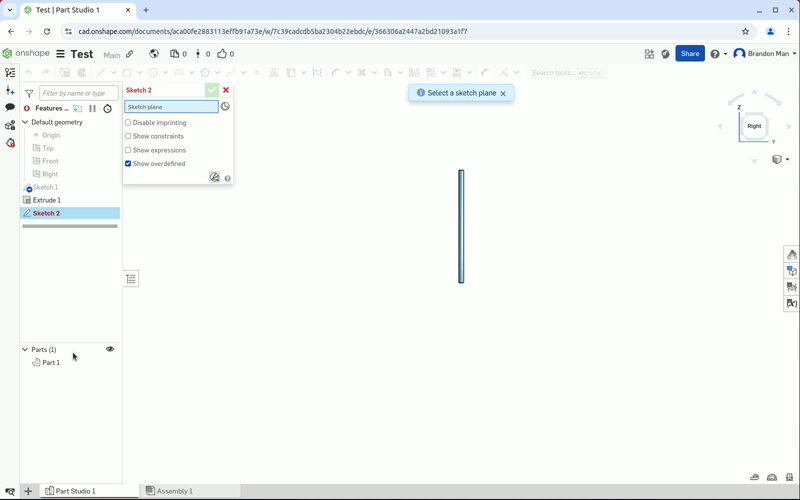
mouse_move(73, 176)
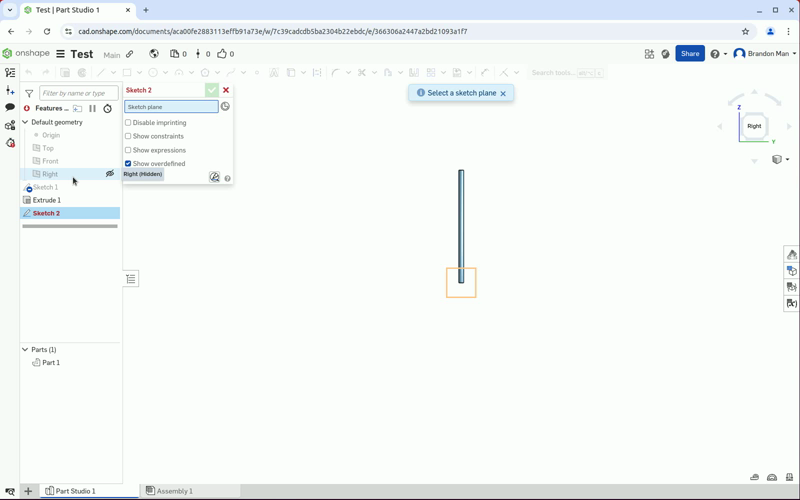
click(73, 176)
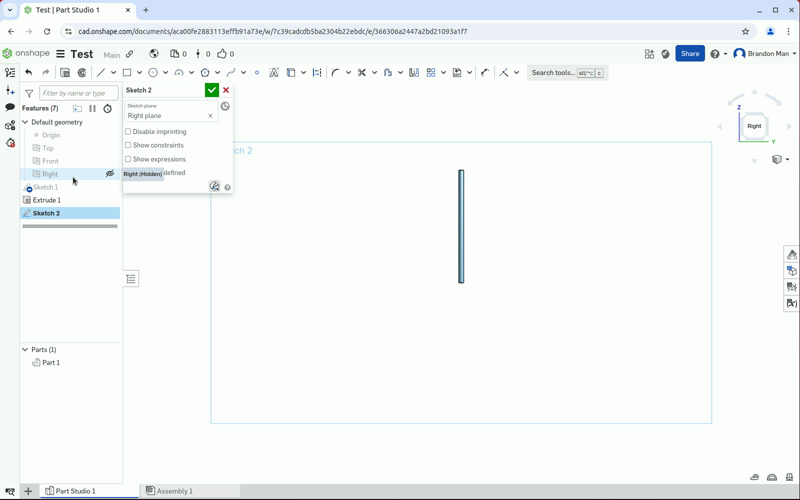
mouse_move(73, 352)
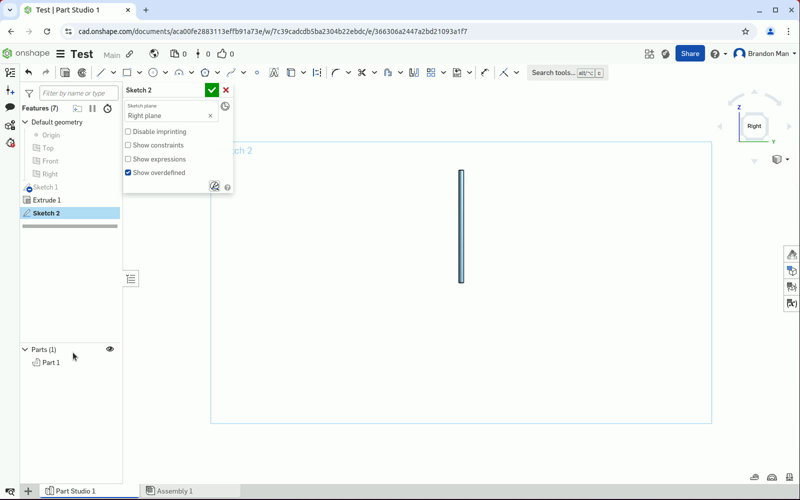
key(y)
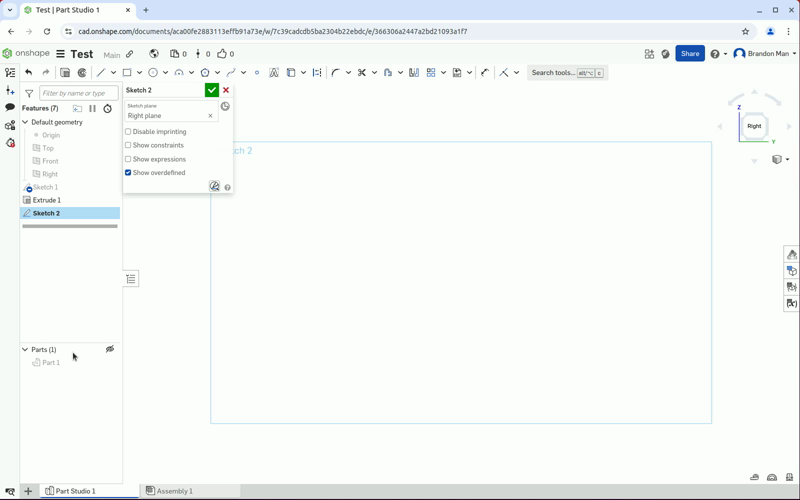
key(c)
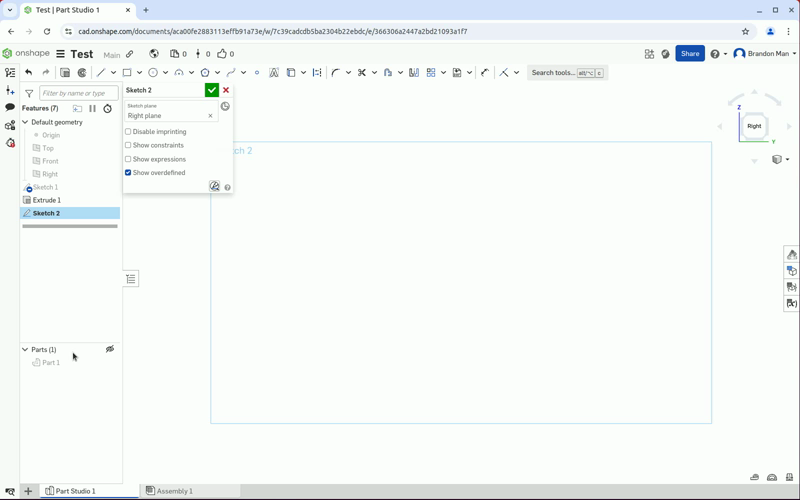
key_down(shift)
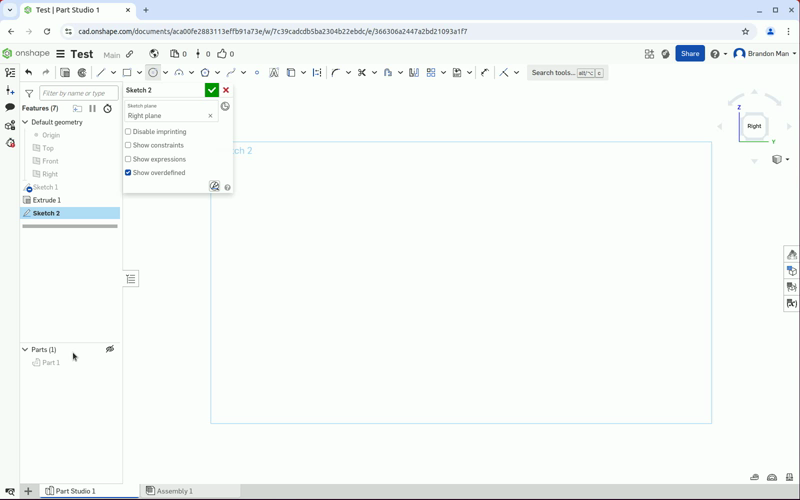
mouse_move(460, 243)
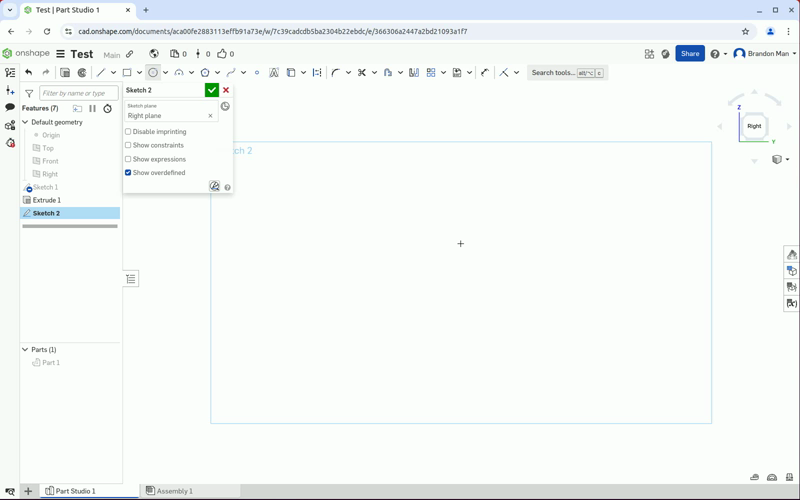
click(460, 243)
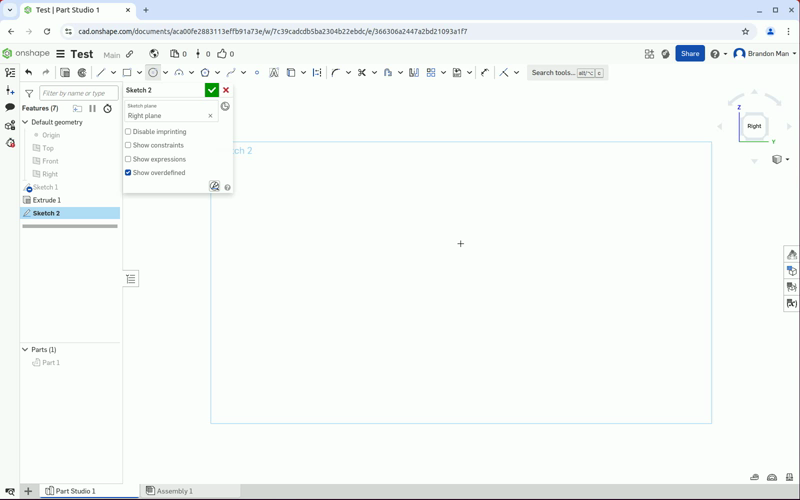
key_up(shift)
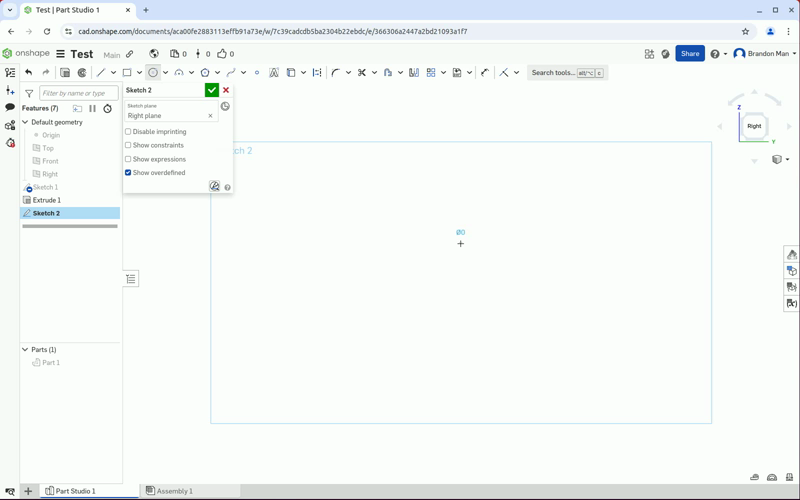
mouse_move(461, 243)
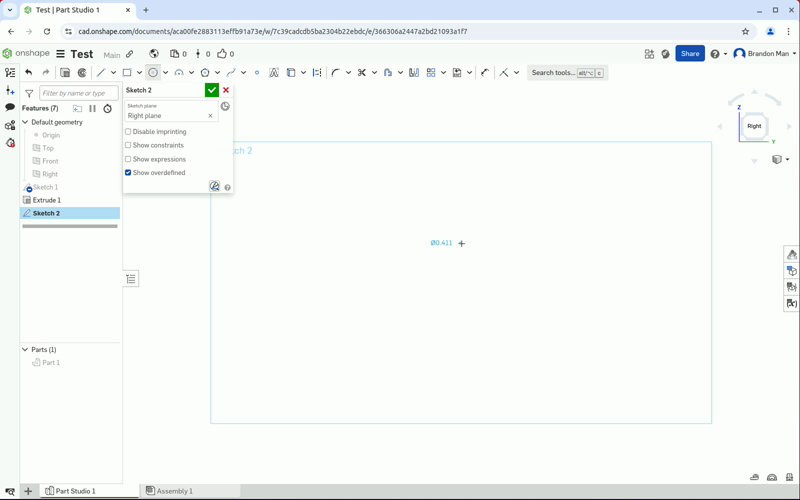
scroll(6)
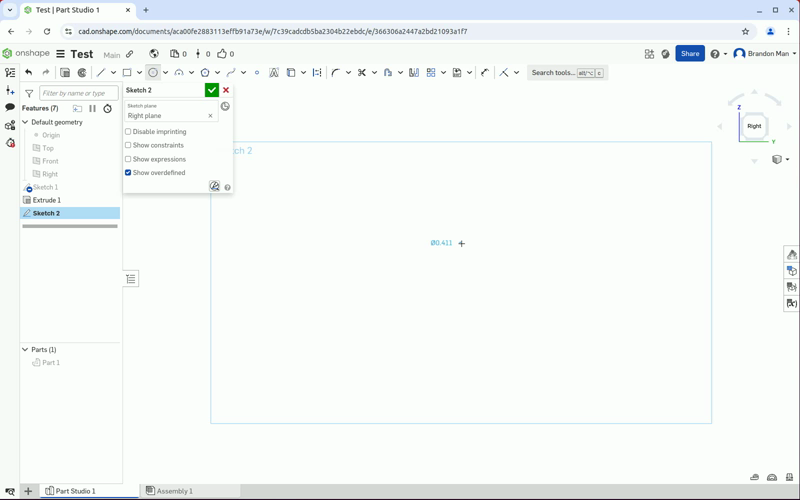
scroll(6)
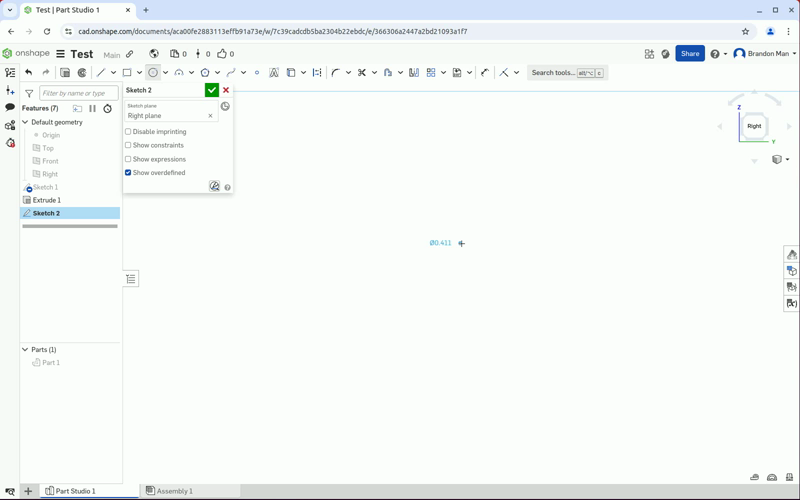
scroll(6)
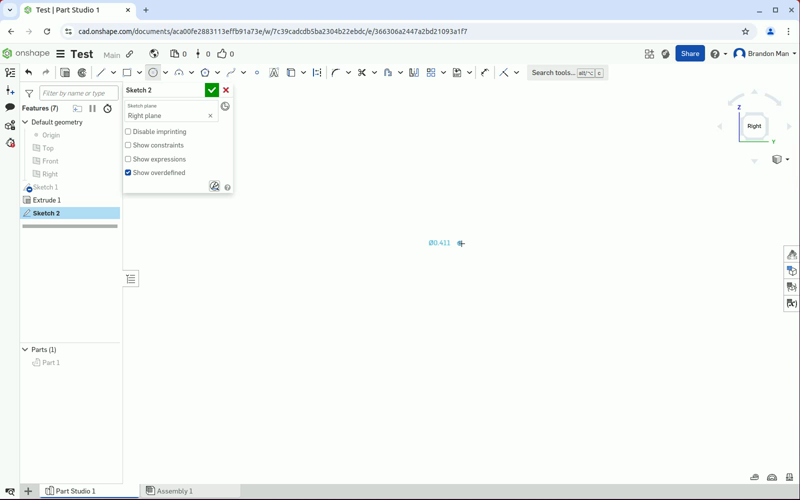
scroll(6)
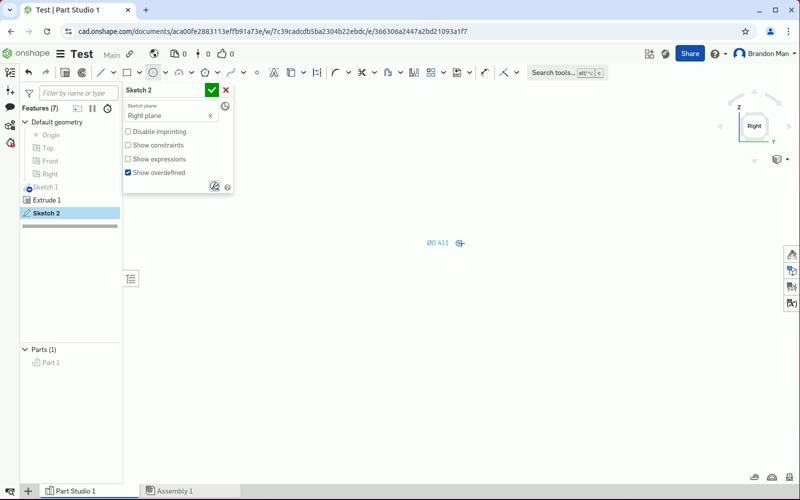
scroll(6)
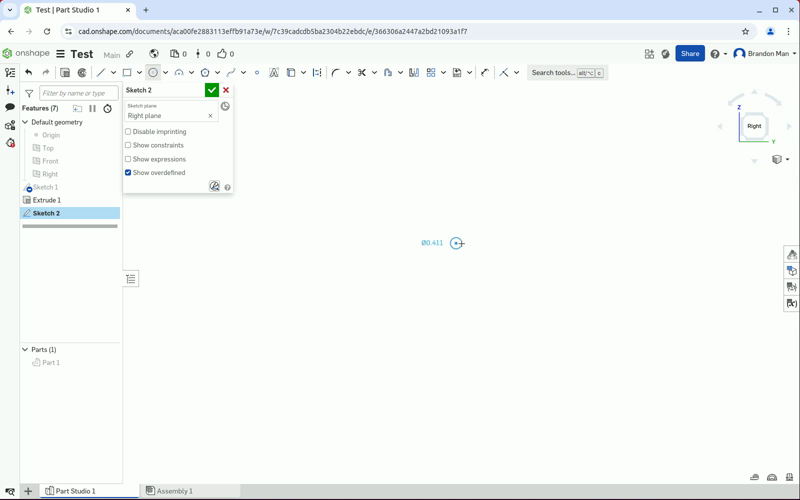
scroll(6)
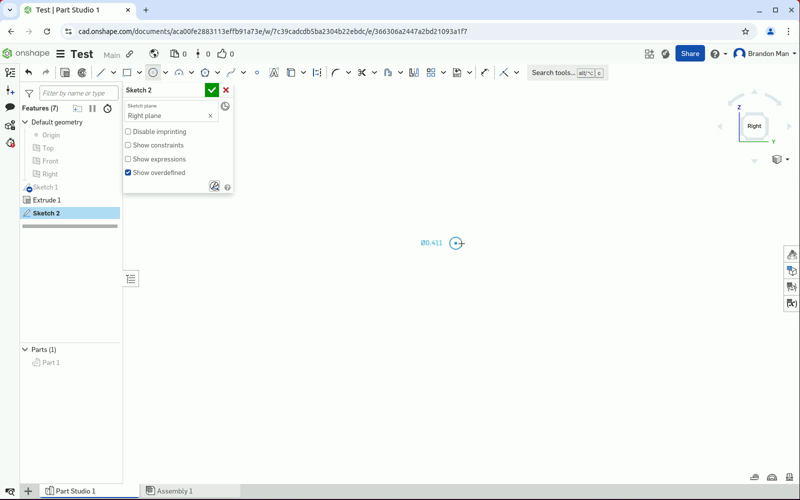
scroll(6)
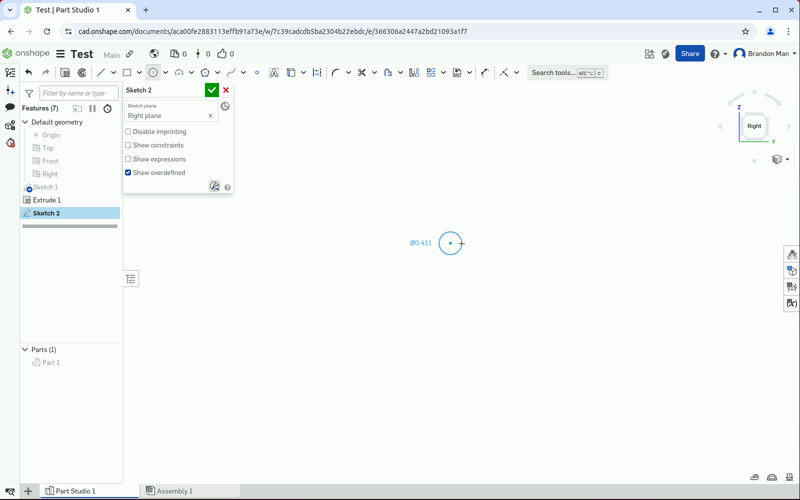
click(461, 243)
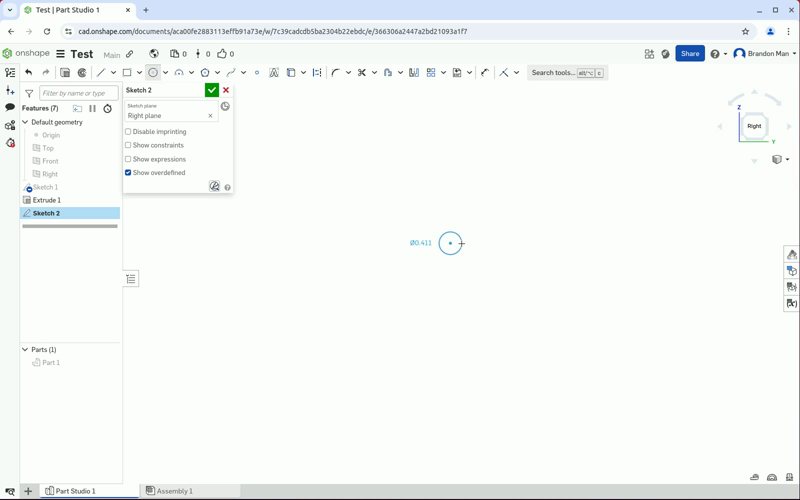
scroll(-6)
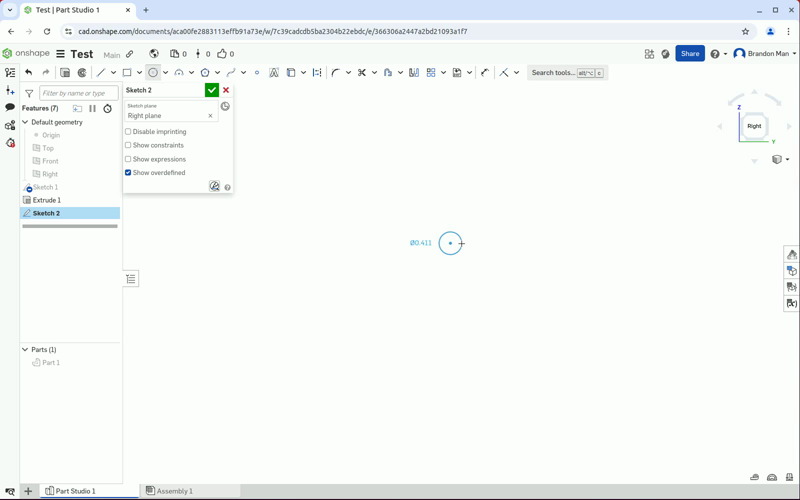
scroll(-6)
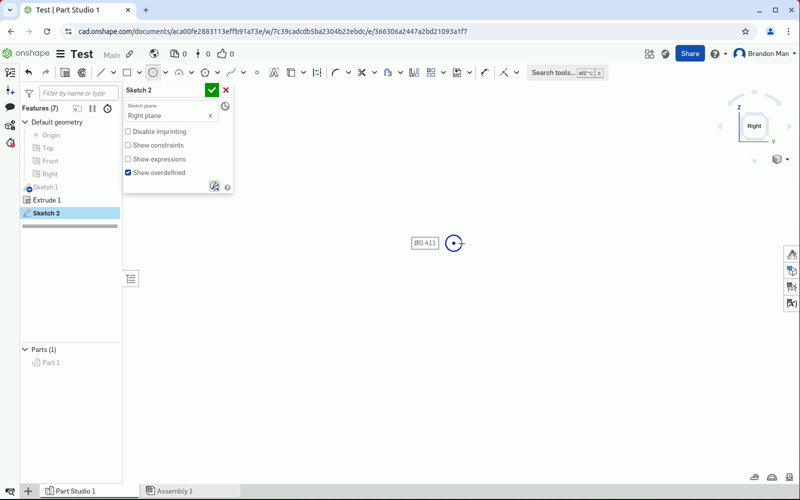
scroll(-6)
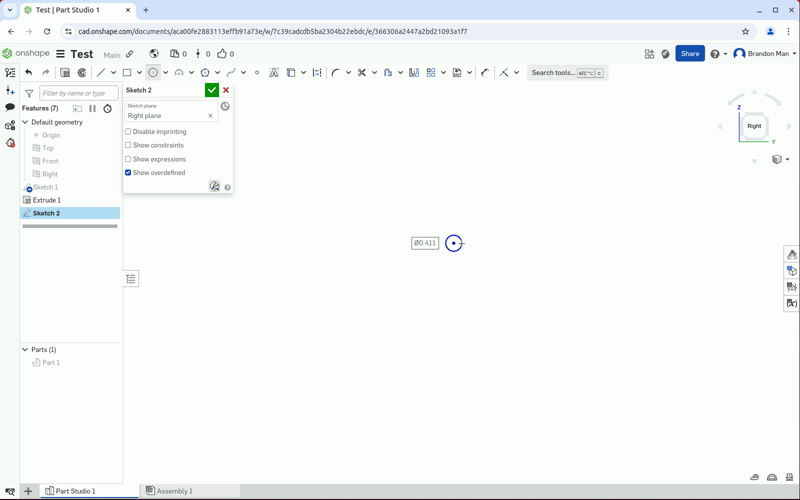
scroll(-6)
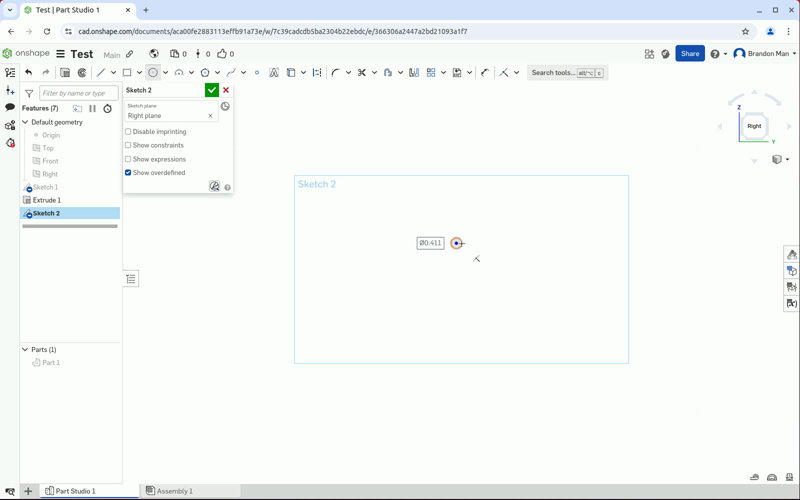
scroll(-6)
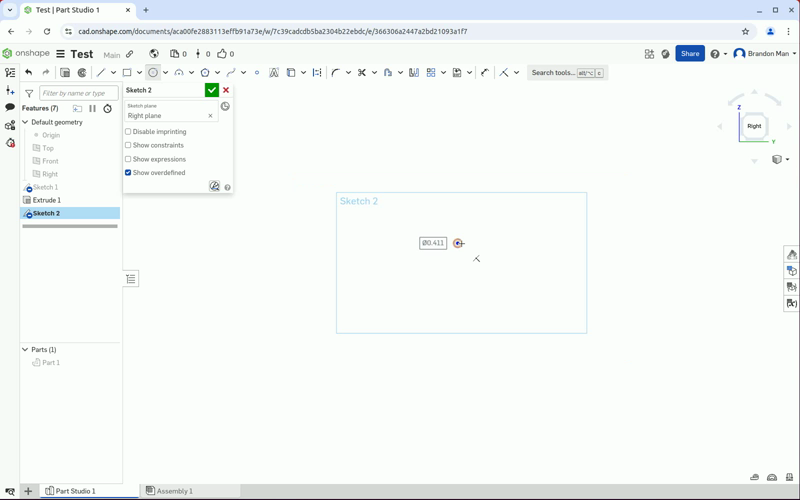
scroll(-6)
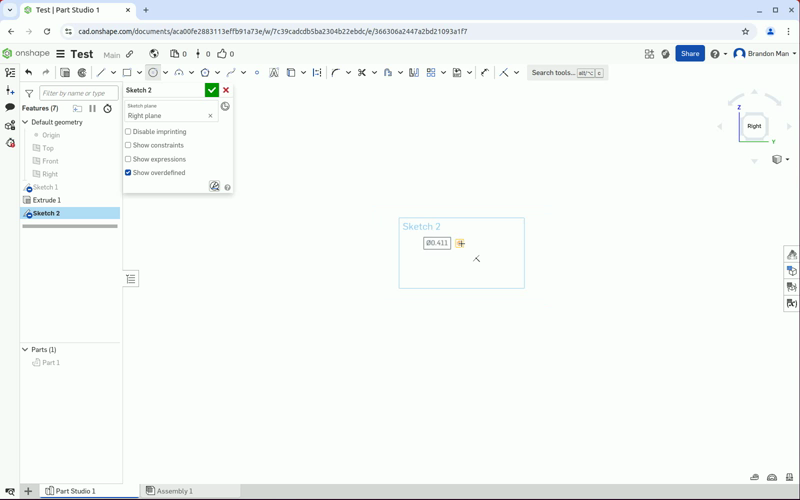
scroll(-6)
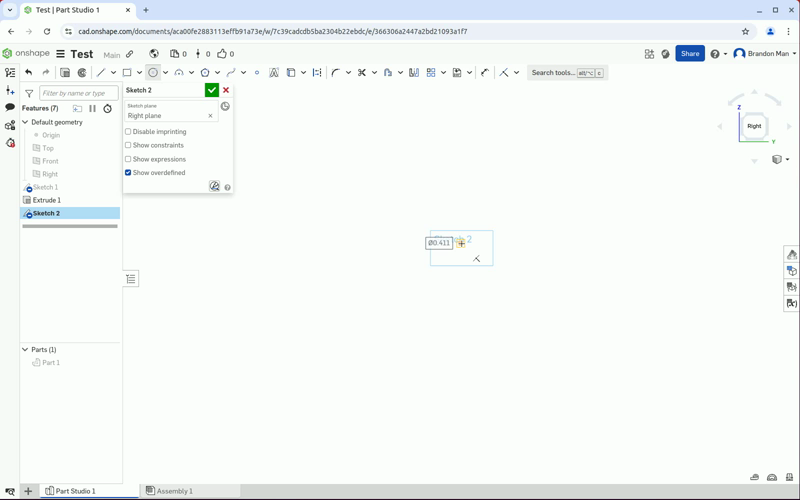
key(esc)
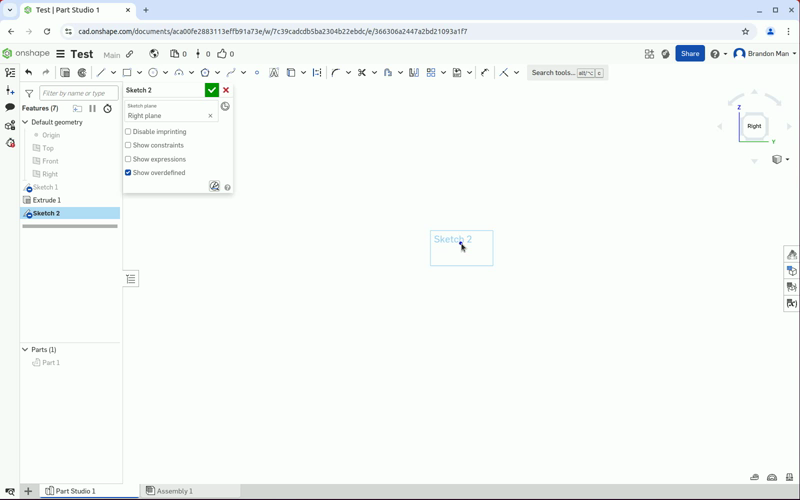
mouse_move(460, 241)
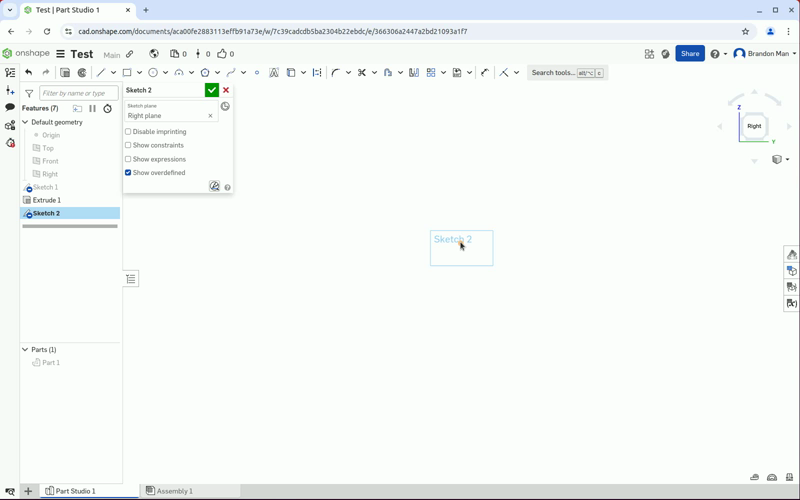
scroll(6)
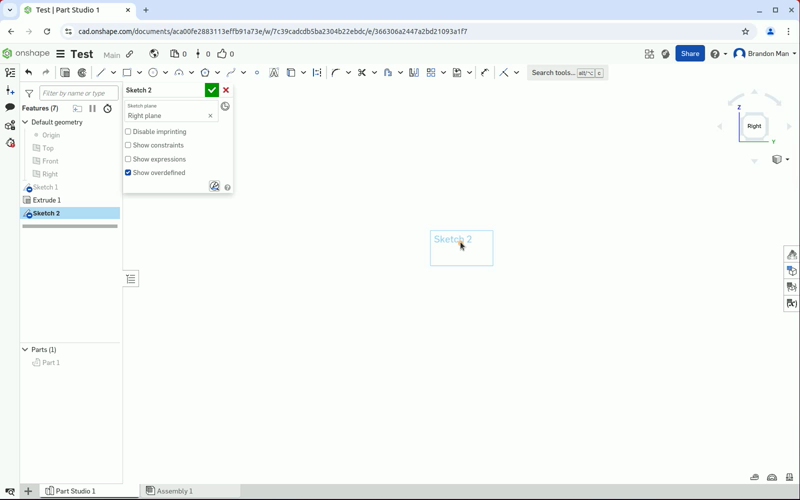
scroll(6)
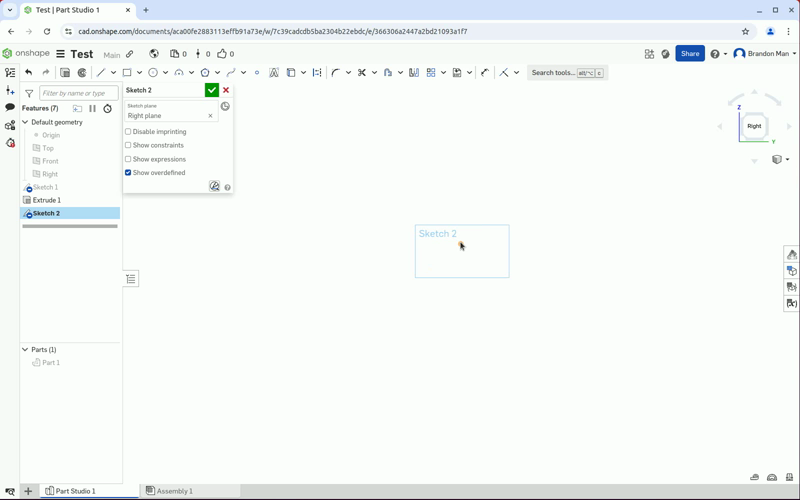
scroll(6)
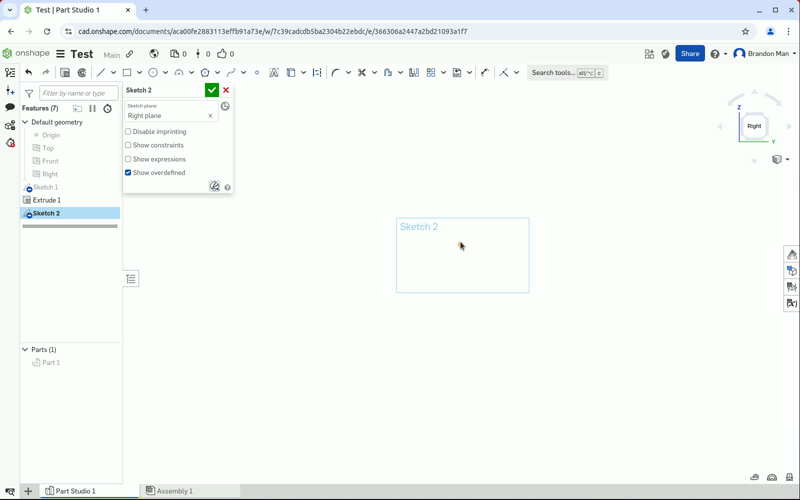
scroll(6)
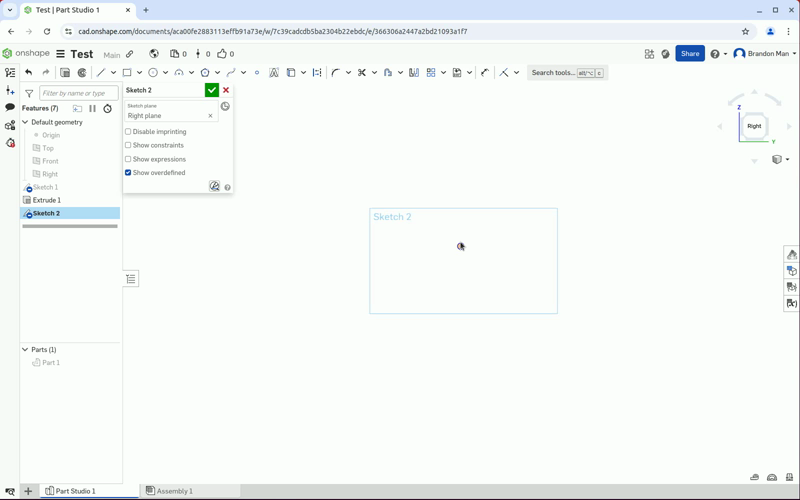
scroll(6)
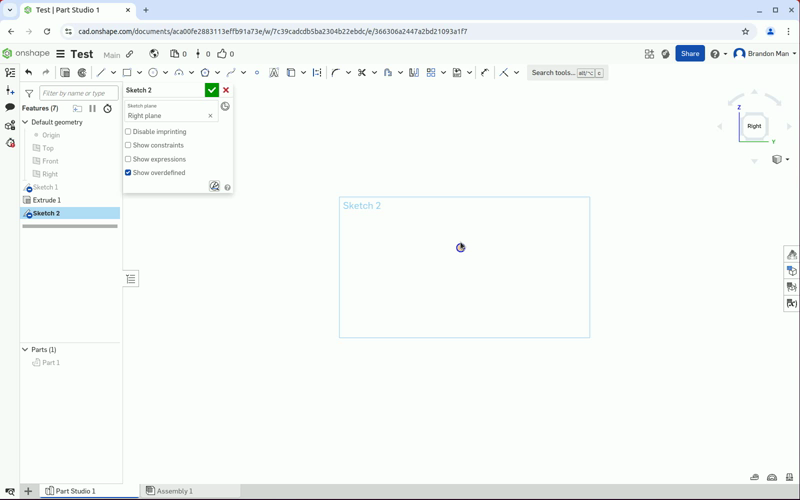
scroll(6)
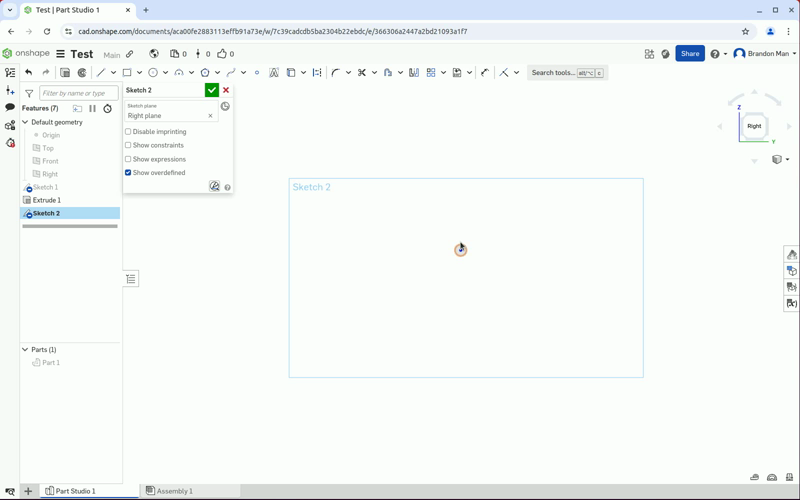
scroll(6)
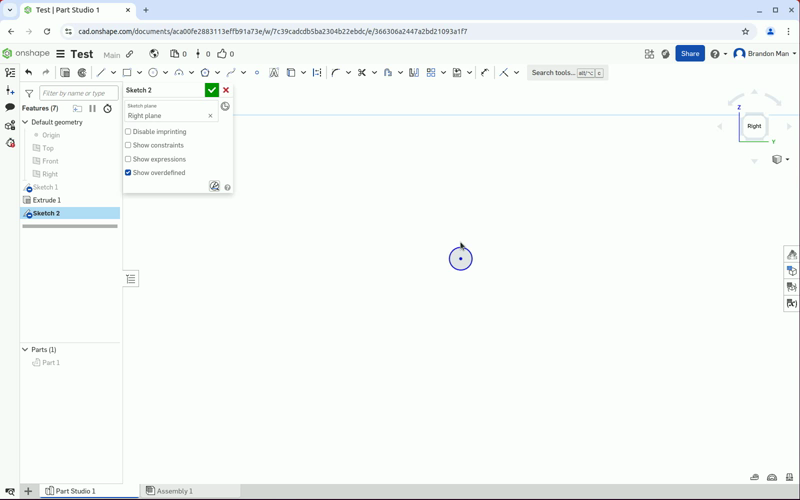
click(460, 241)
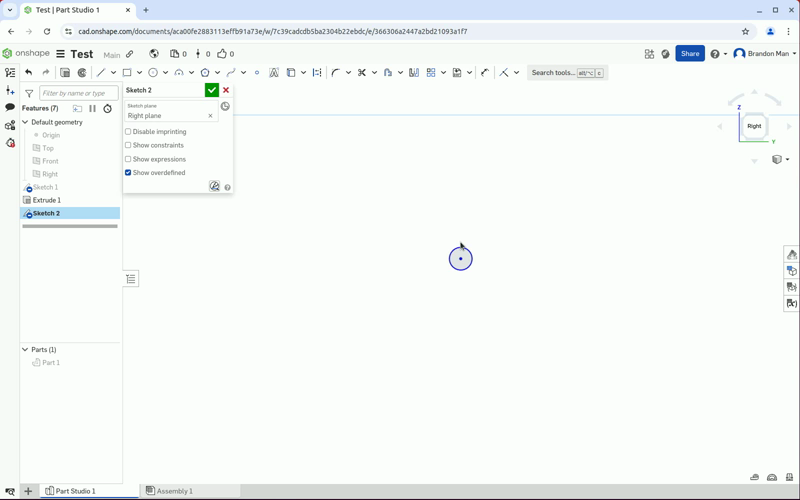
scroll(-6)
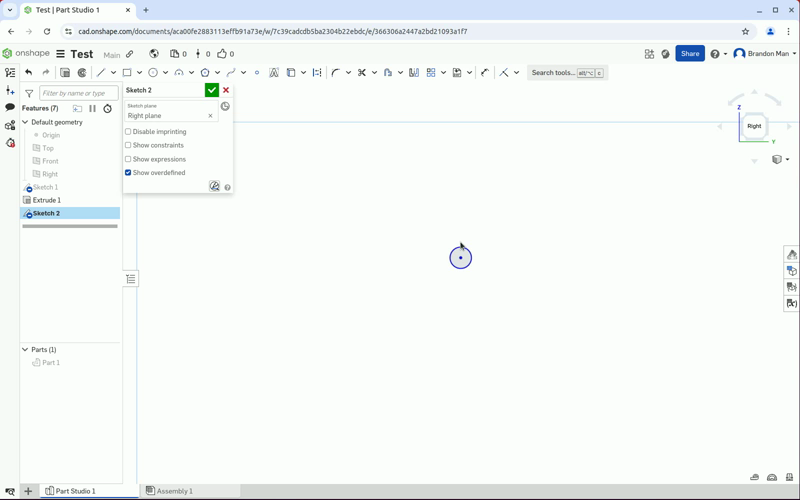
scroll(-6)
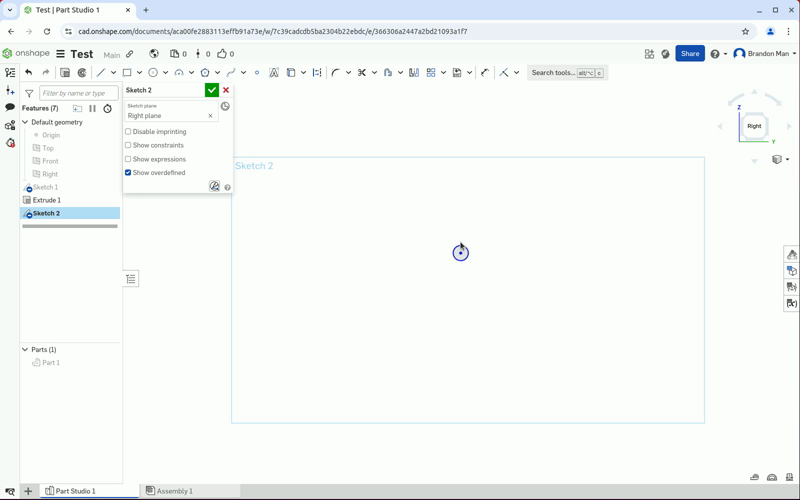
scroll(-6)
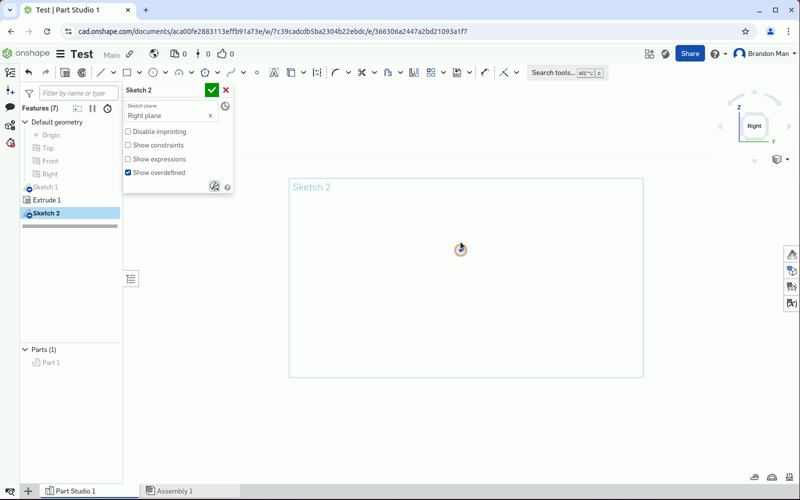
scroll(-6)
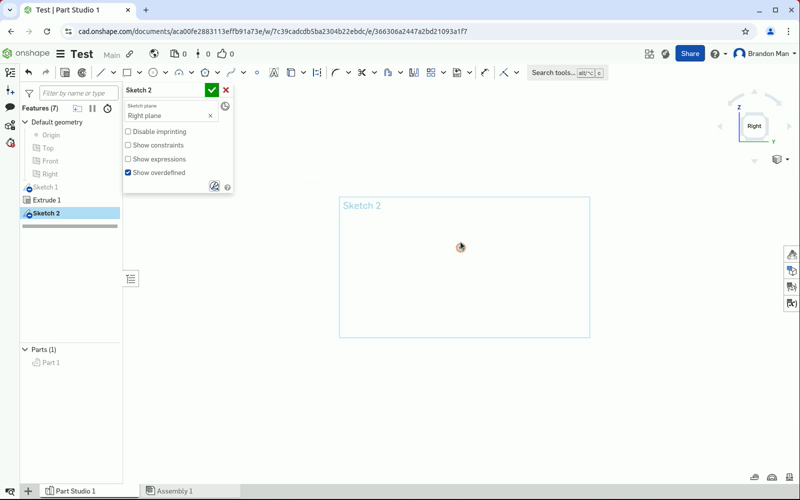
scroll(-6)
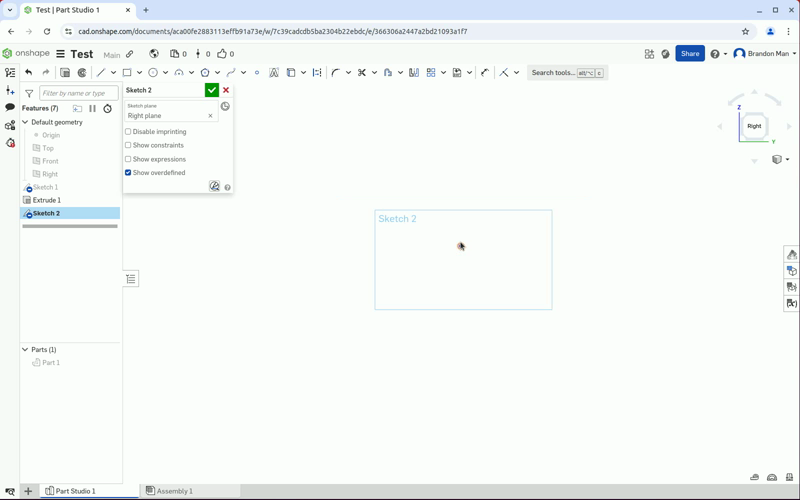
scroll(-6)
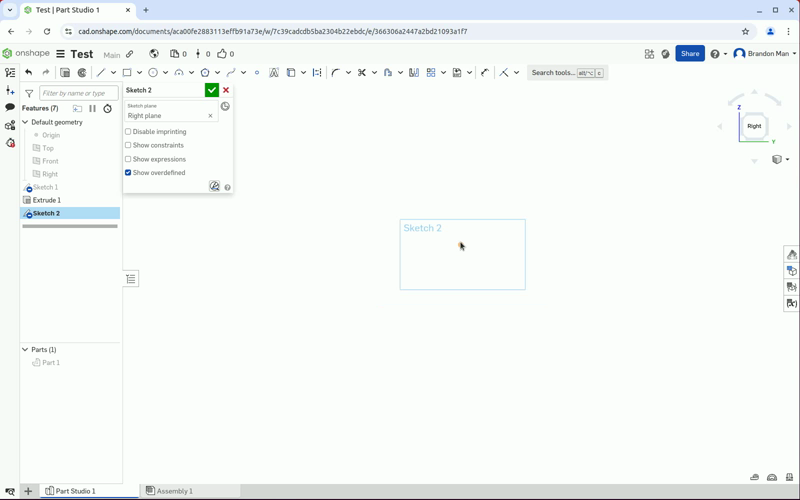
scroll(-6)
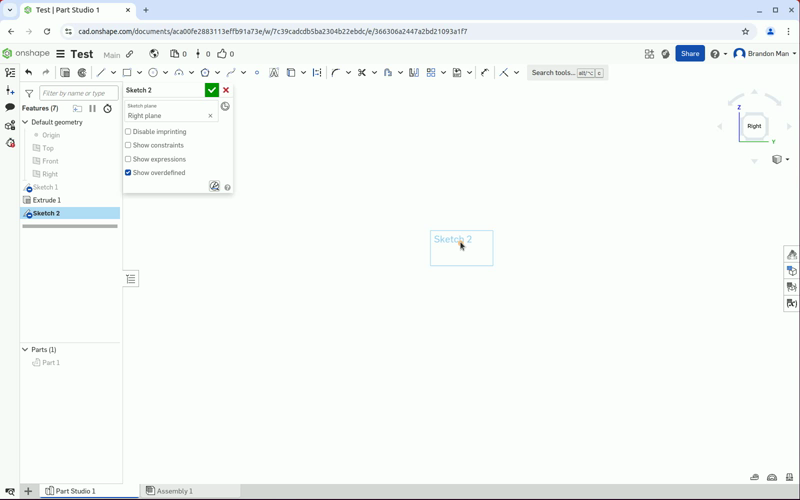
mouse_move(73, 352)
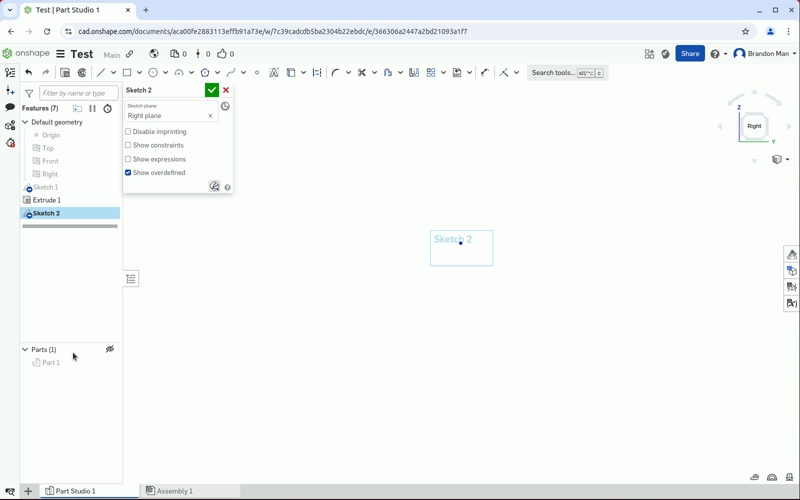
key(shift+y)
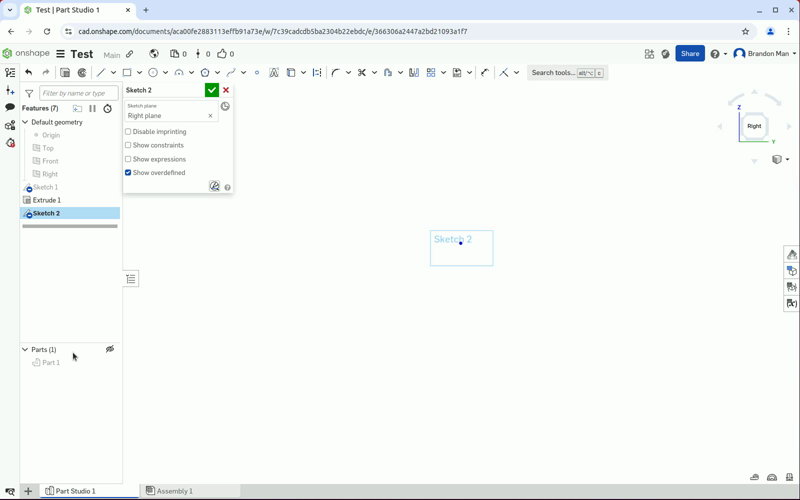
key(shift+e)
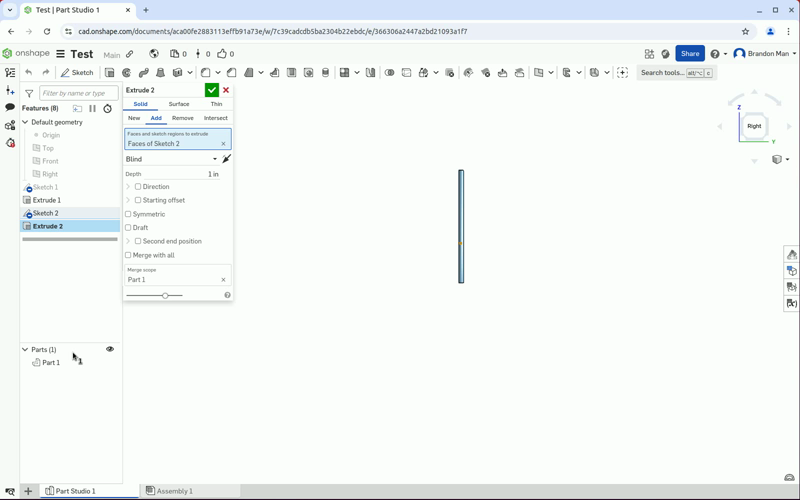
mouse_move(143, 106)
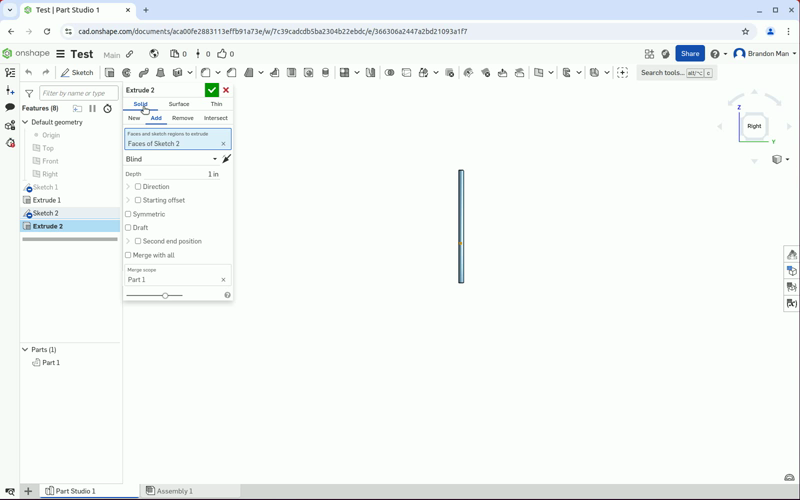
click(143, 106)
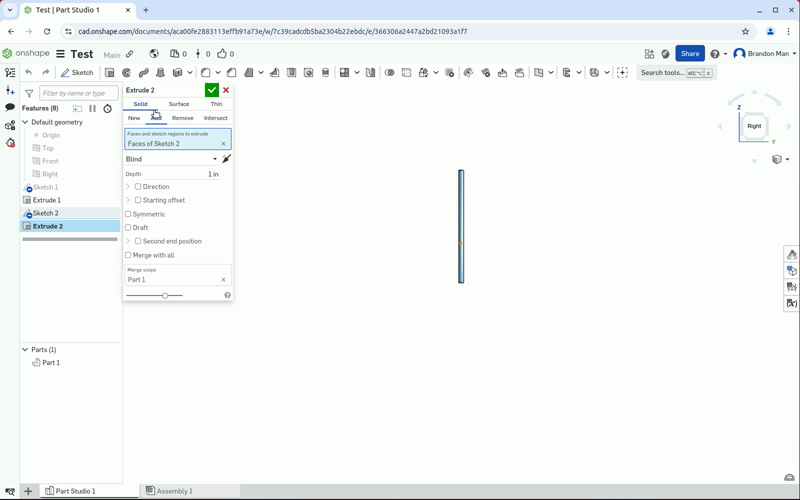
mouse_move(186, 120)
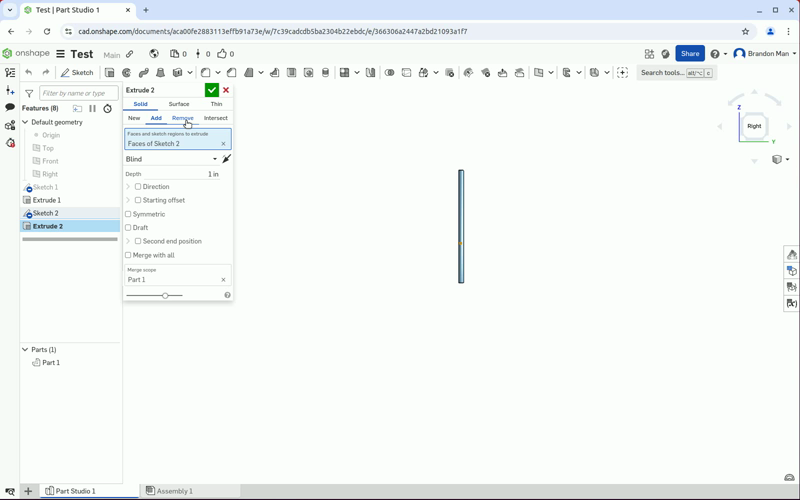
click(186, 120)
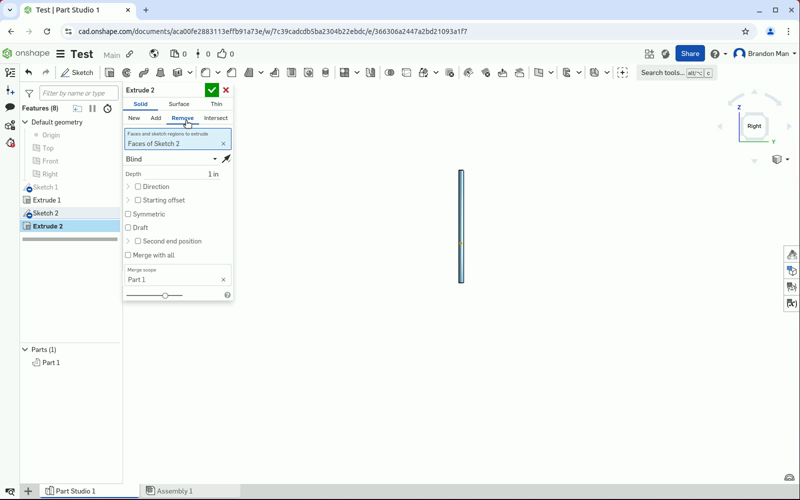
key(tab, 4)
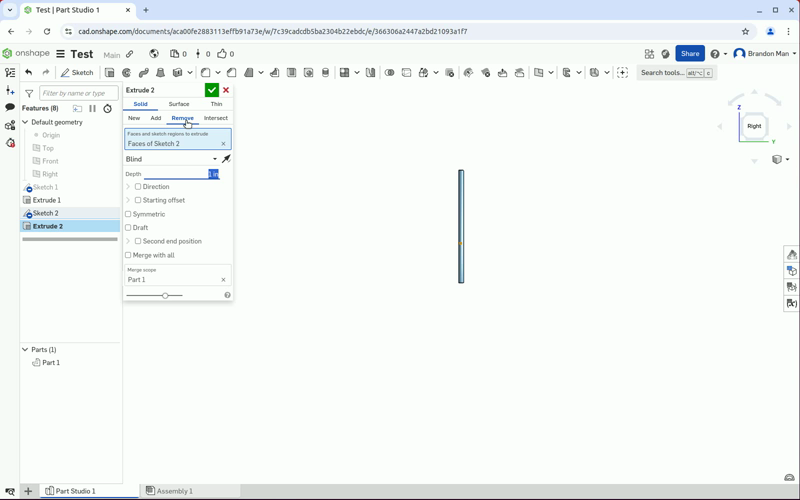
text(0.962)
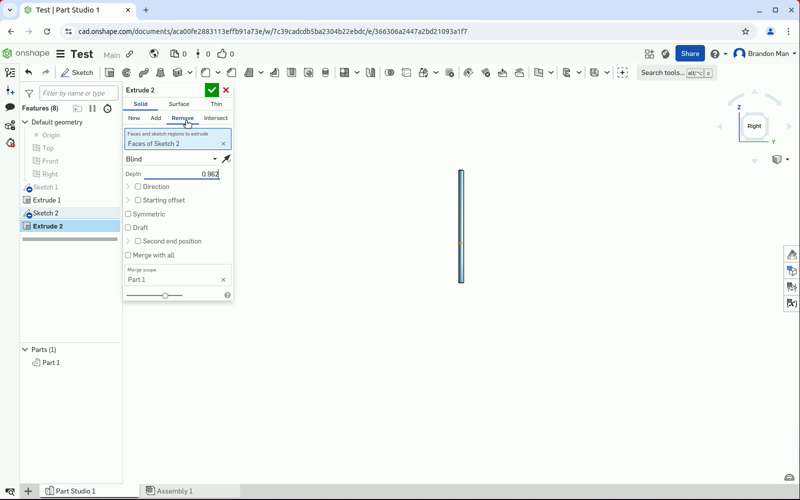
key(tab, 3)
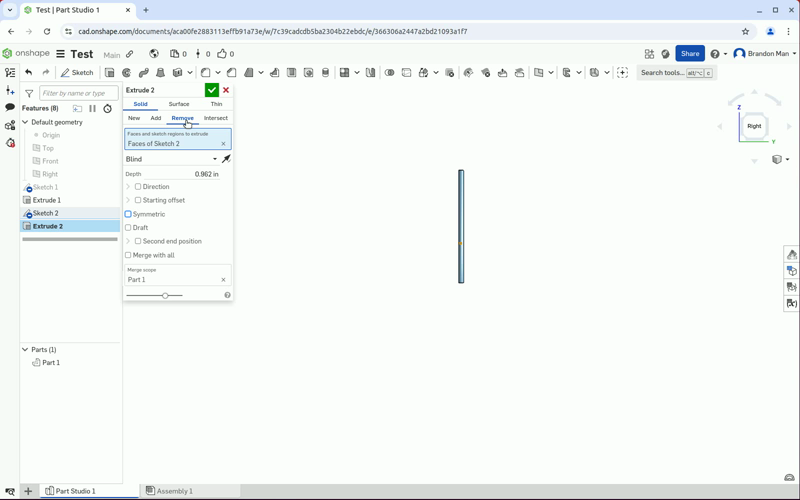
key(space)
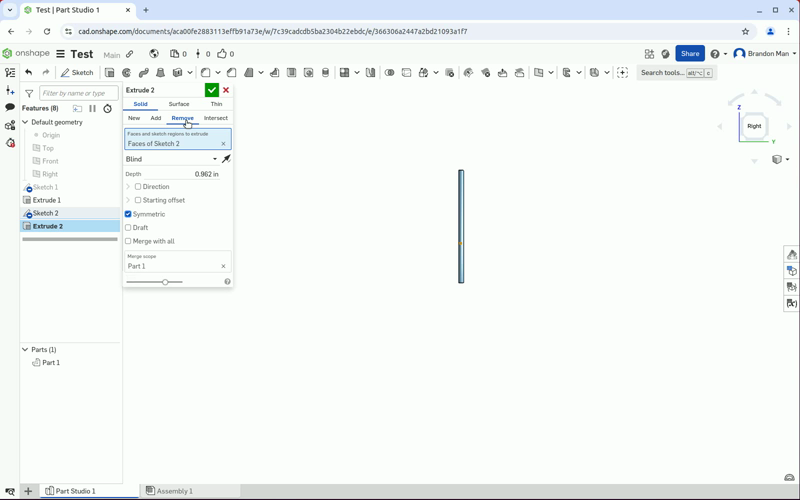
key(tab, 2)
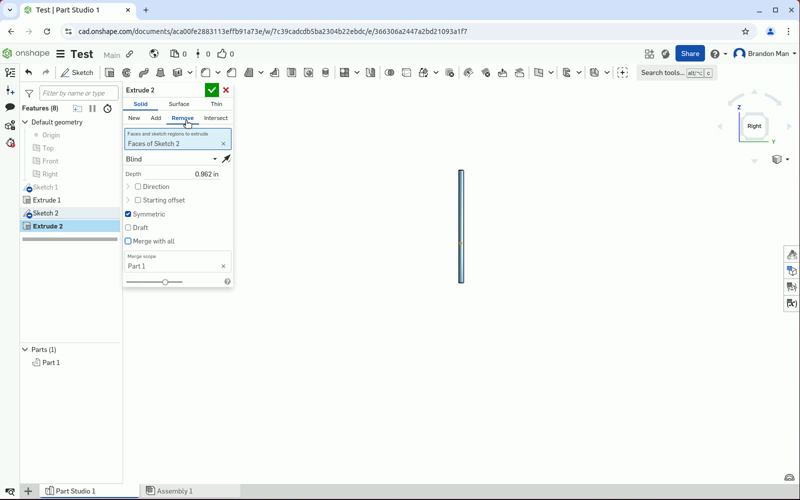
key(space)
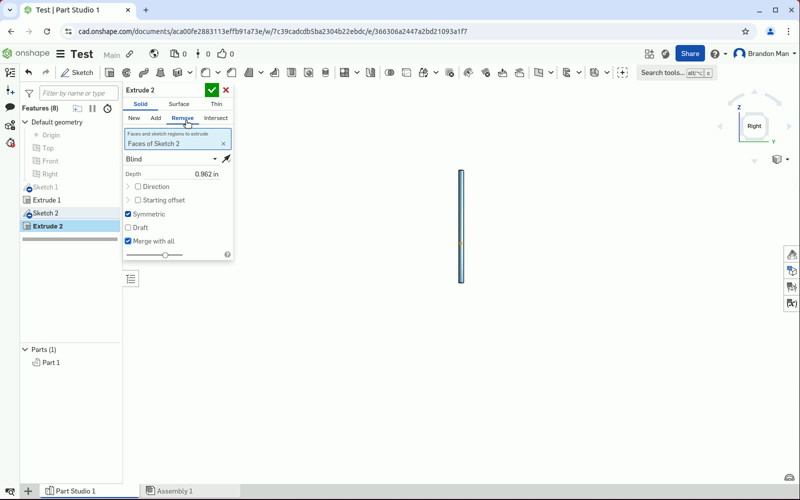
key(enter)
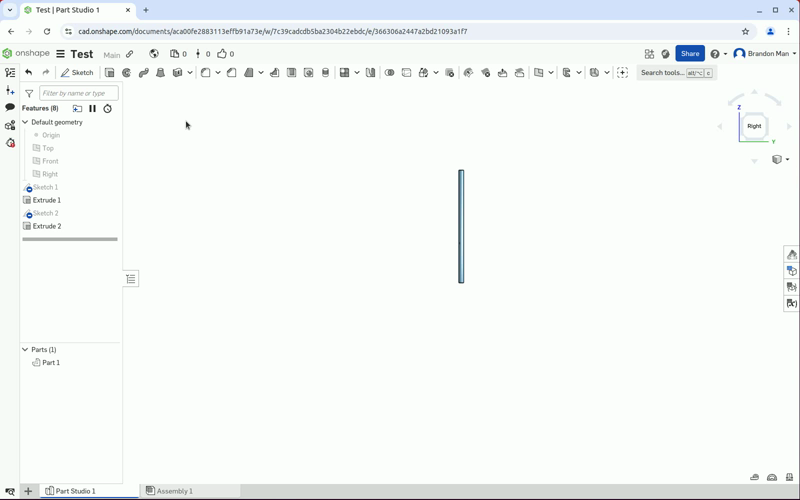
key(shift+h)
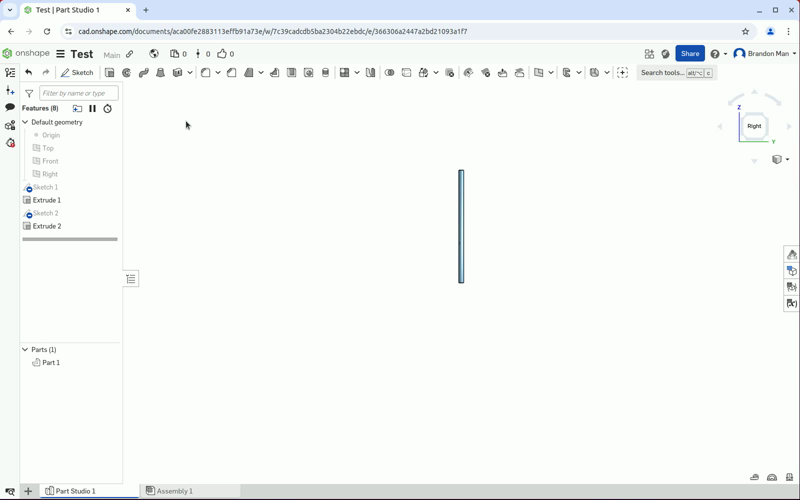
key(shift+h)
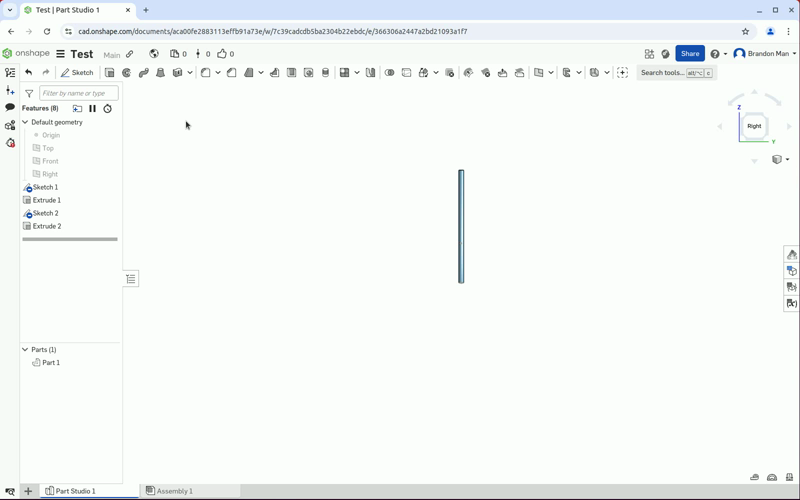
key(shift+7)
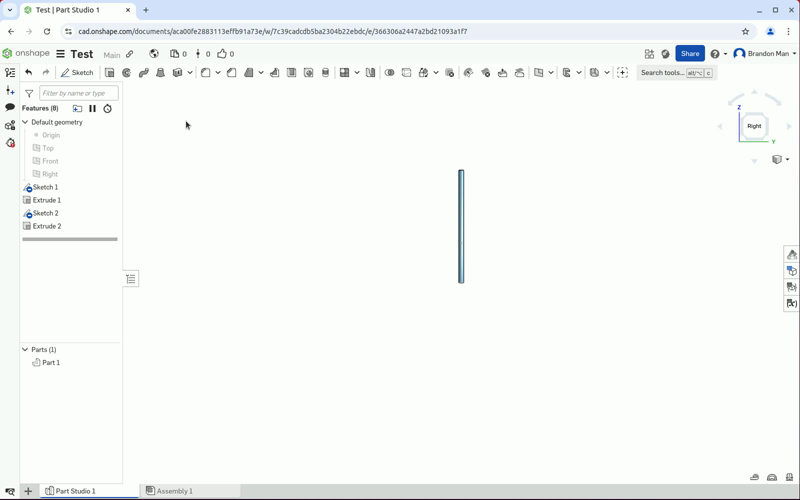
key(right, 2)
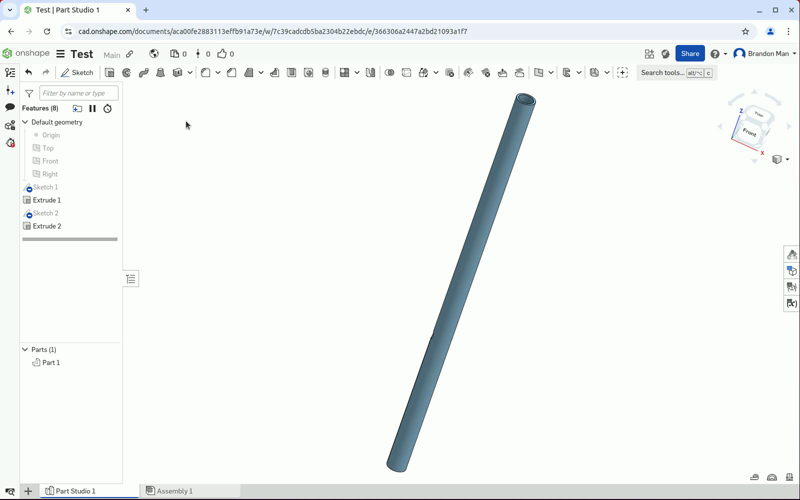
key(down, 2)
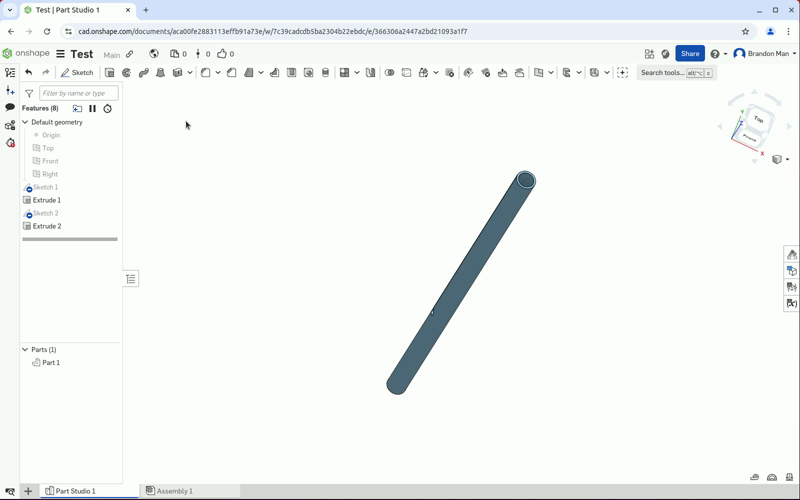
key(up, 2)
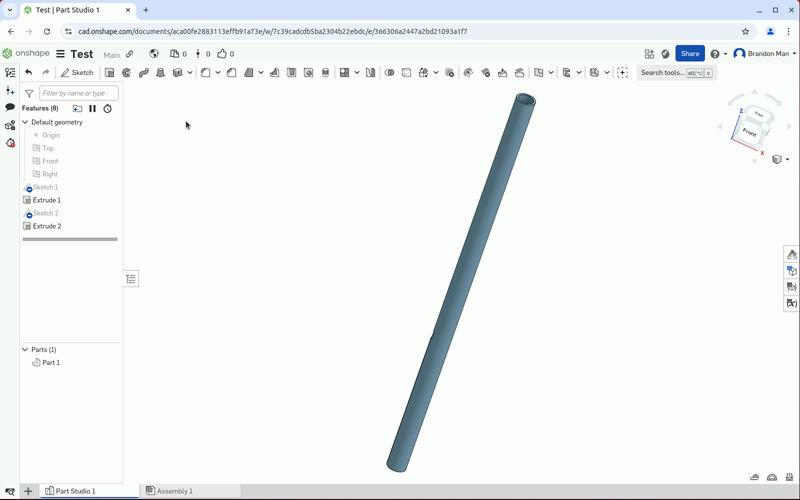
key(left, 2)
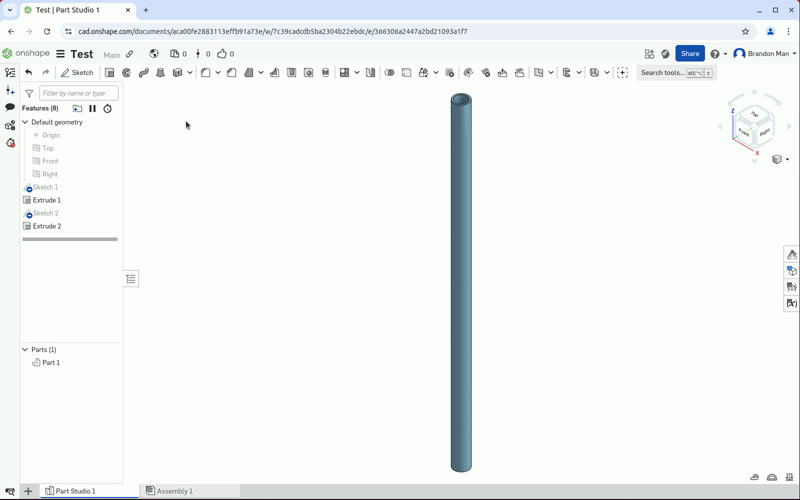
mouse_move(73, 189)
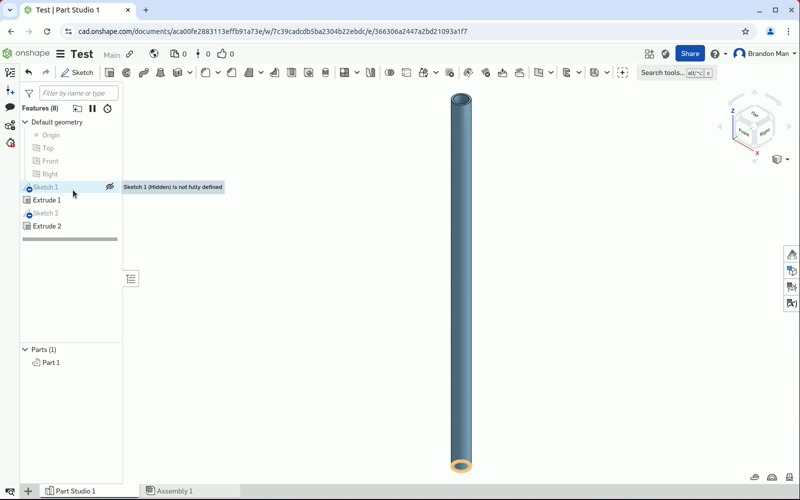
click(73, 189)